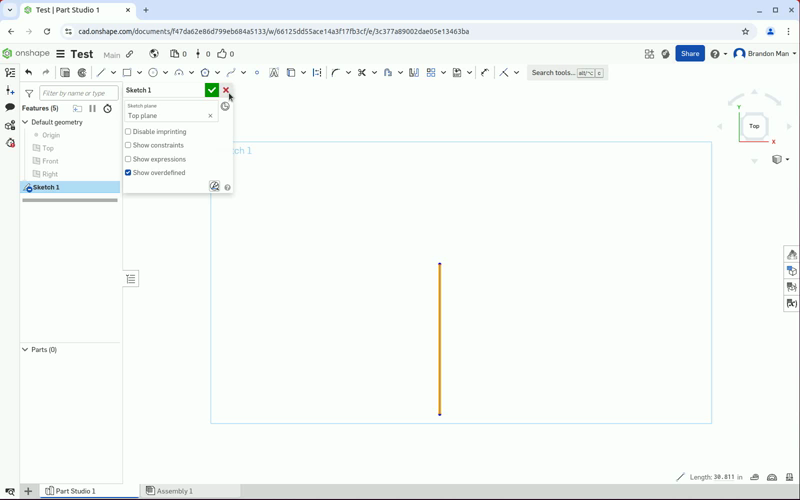
key(shift+h)
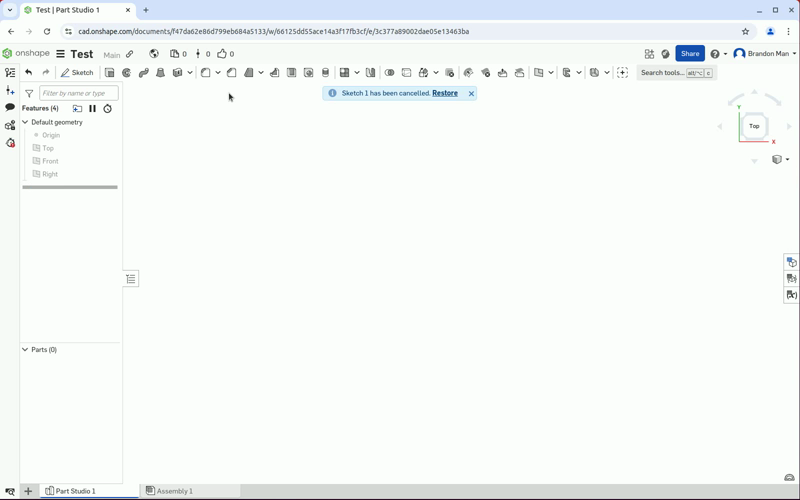
mouse_move(73, 352)
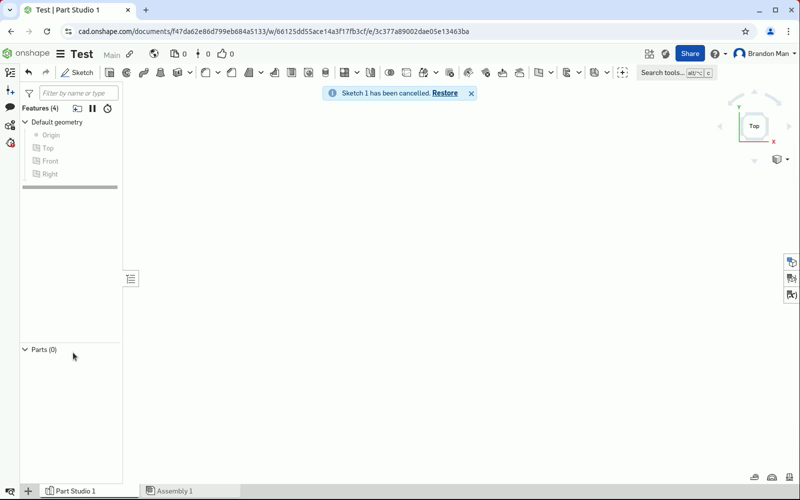
key(y)
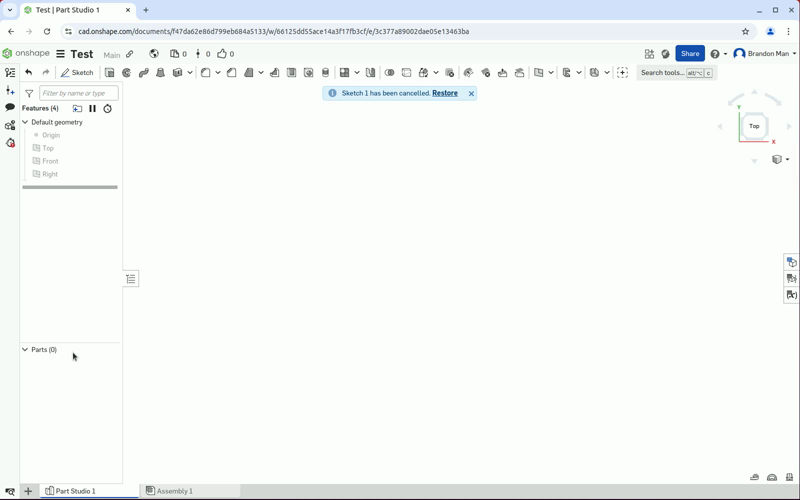
key(shift+p)
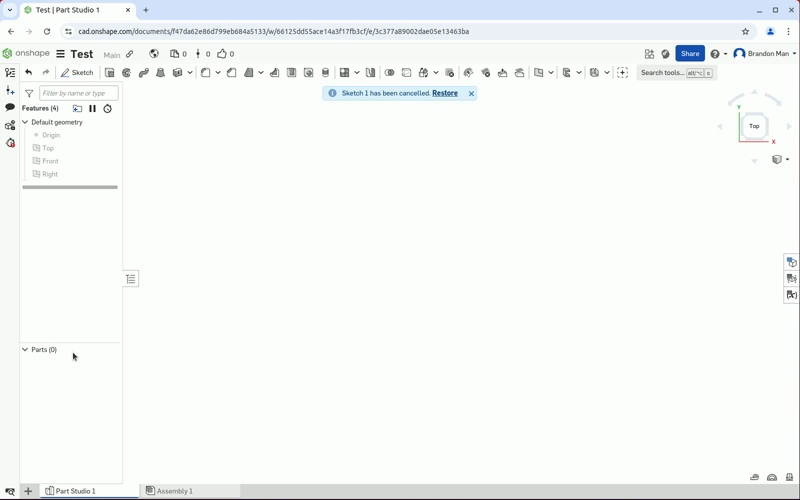
key(space)
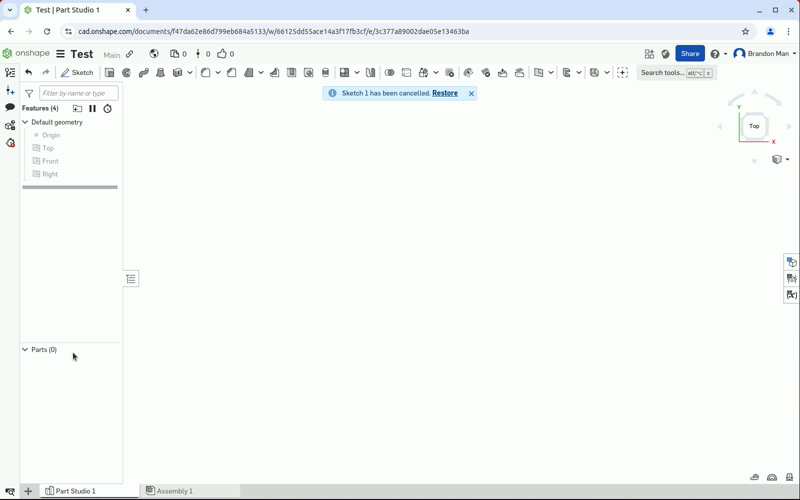
key_down(shift)
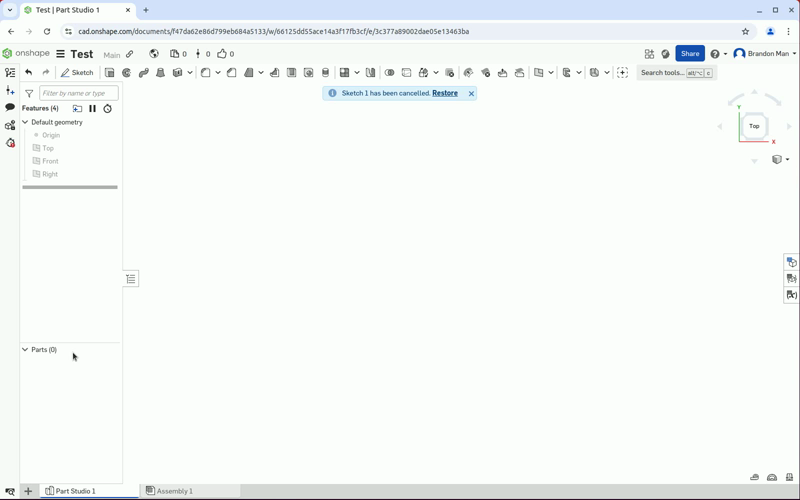
key(up)
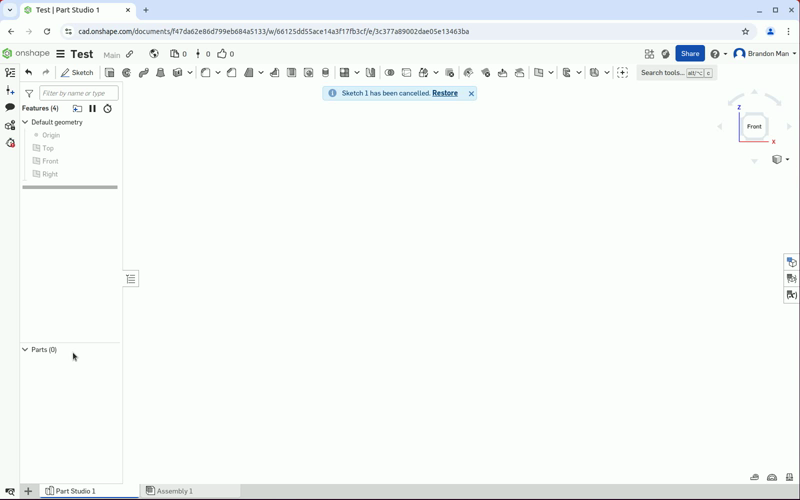
key_up(shift)
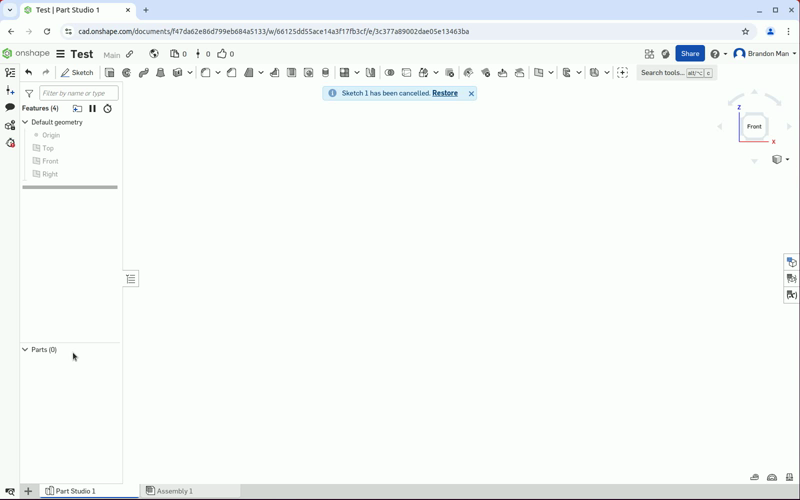
mouse_move(73, 352)
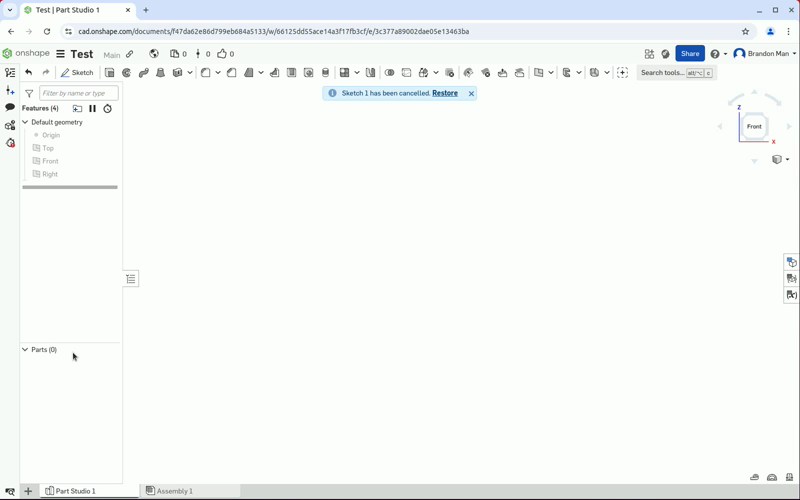
key(shift+y)
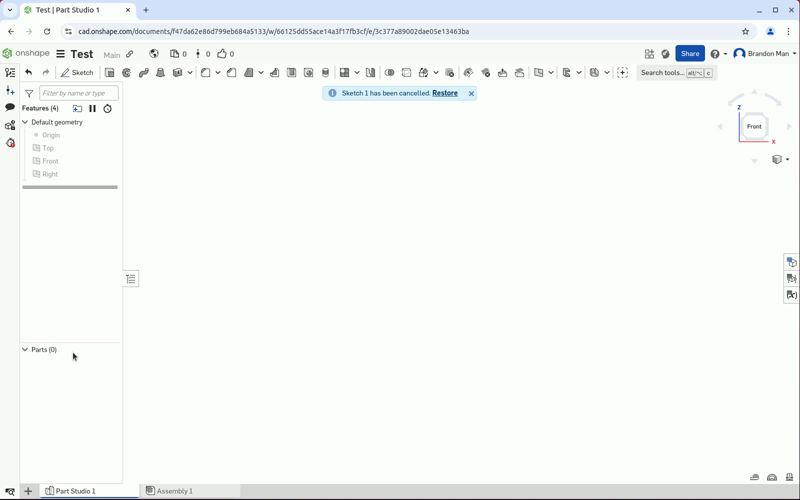
key(shift+s)
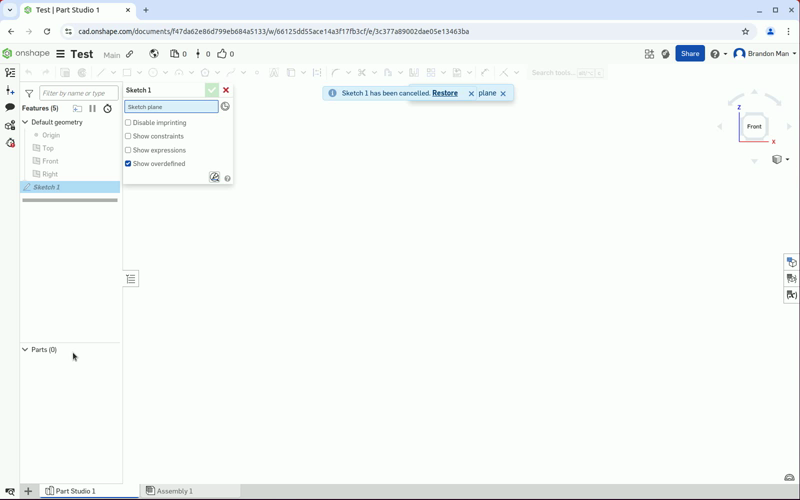
mouse_move(73, 163)
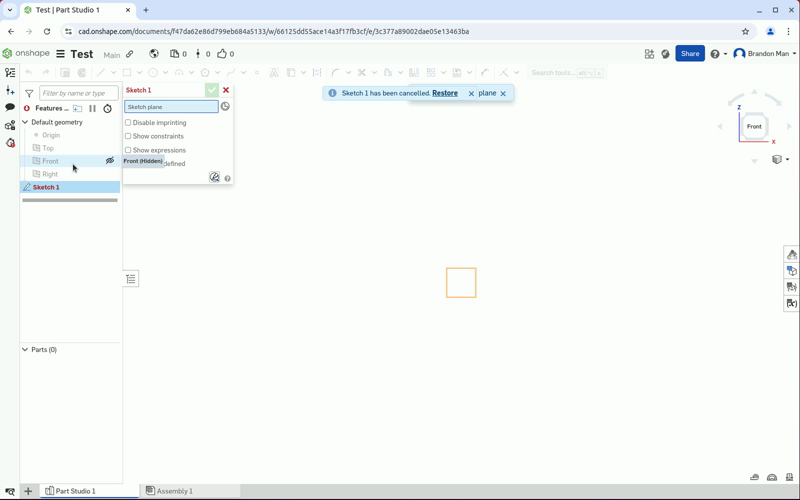
click(73, 163)
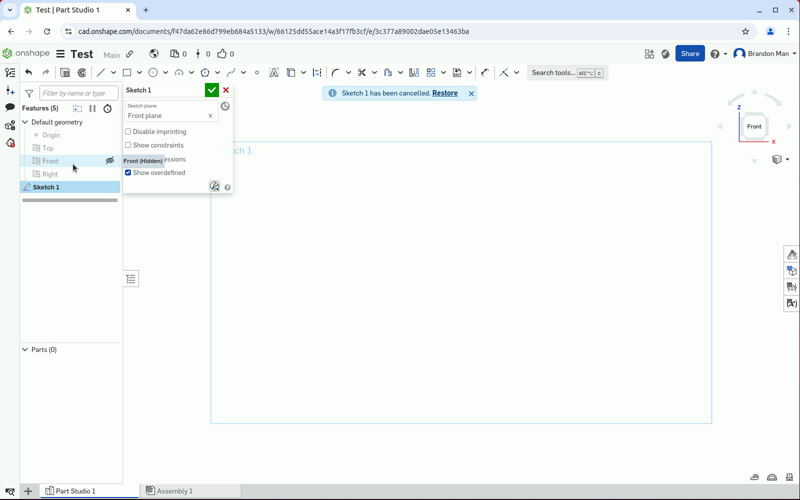
mouse_move(73, 352)
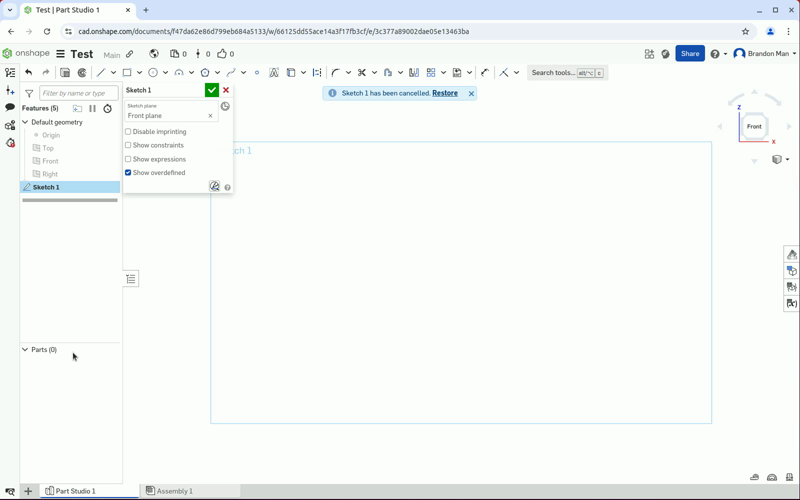
key(y)
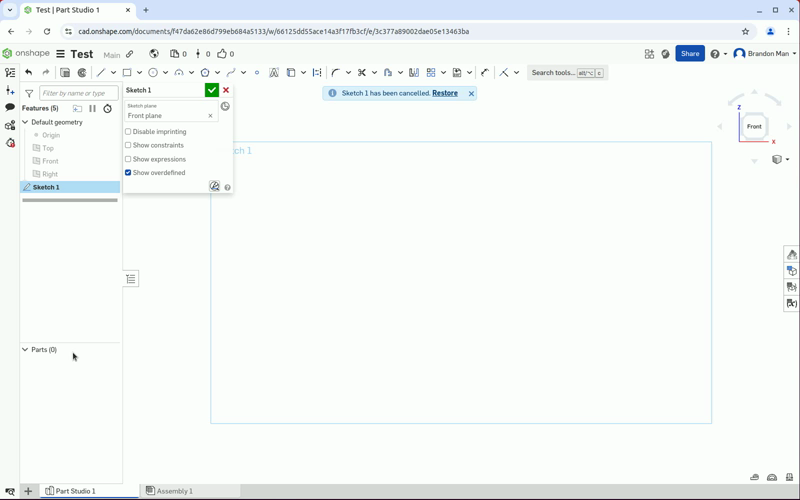
key(l)
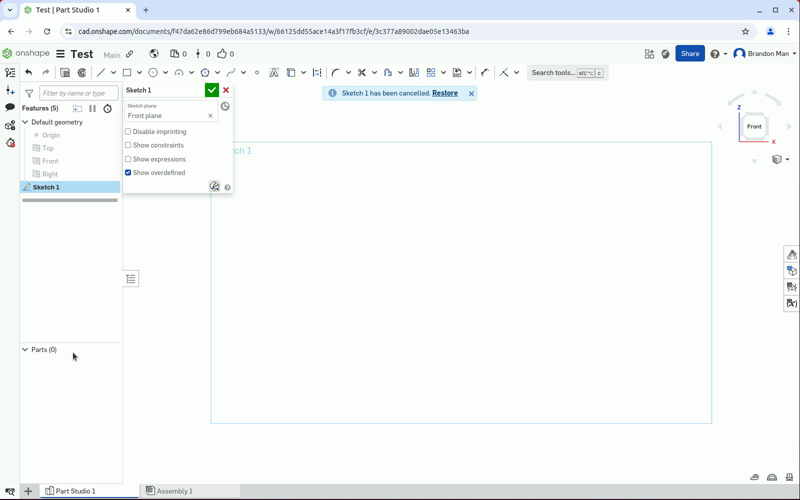
key_down(shift)
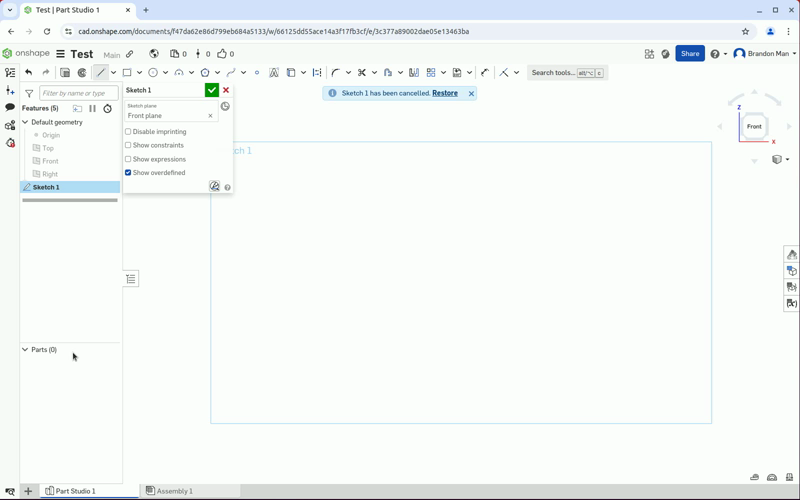
mouse_move(410, 303)
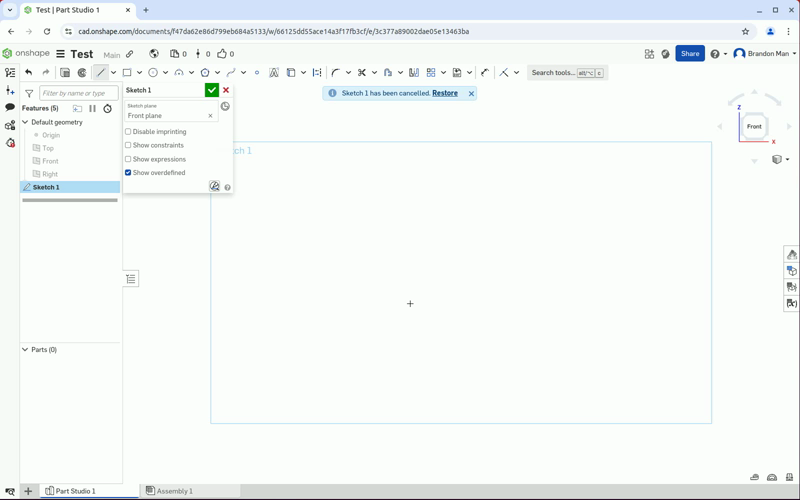
click(410, 303)
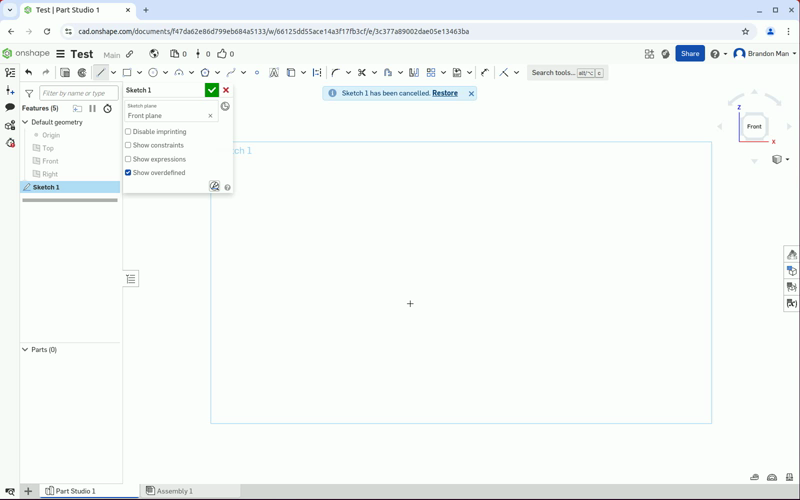
key_up(shift)
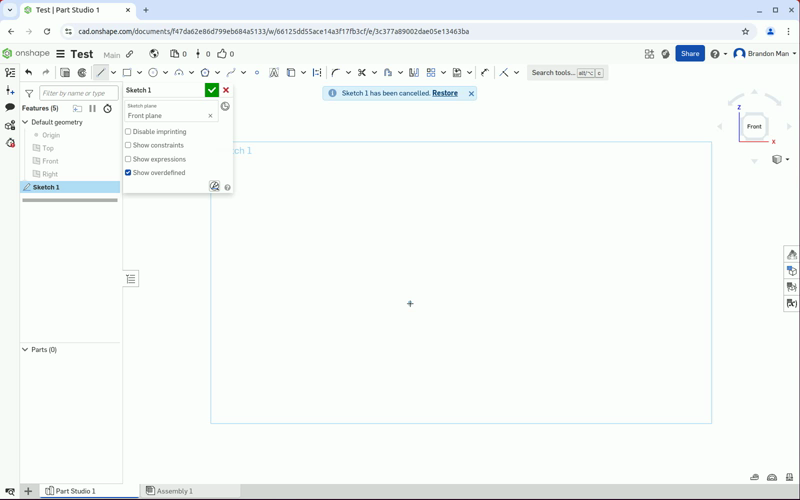
key_down(shift)
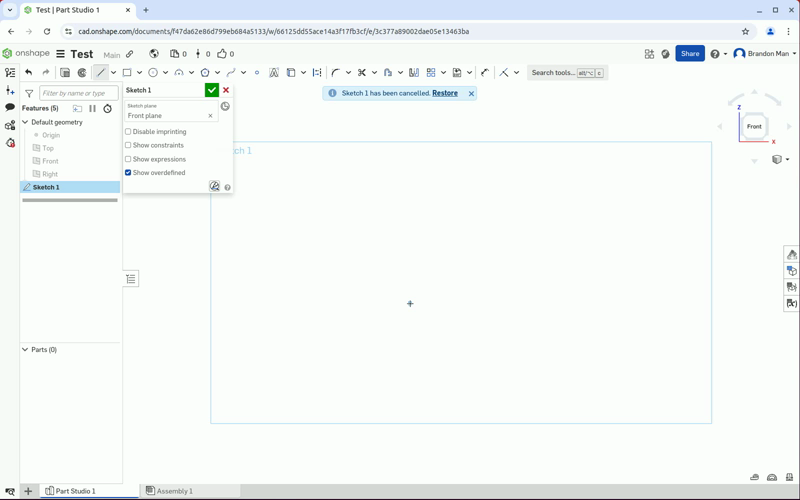
mouse_move(522, 303)
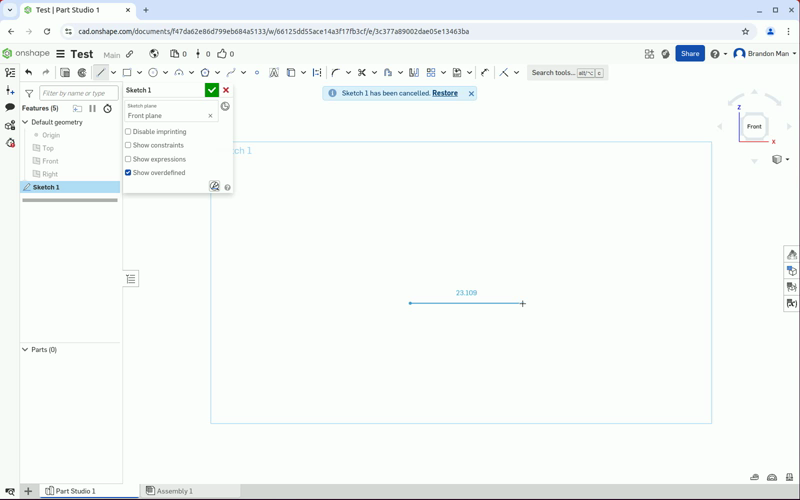
click(522, 303)
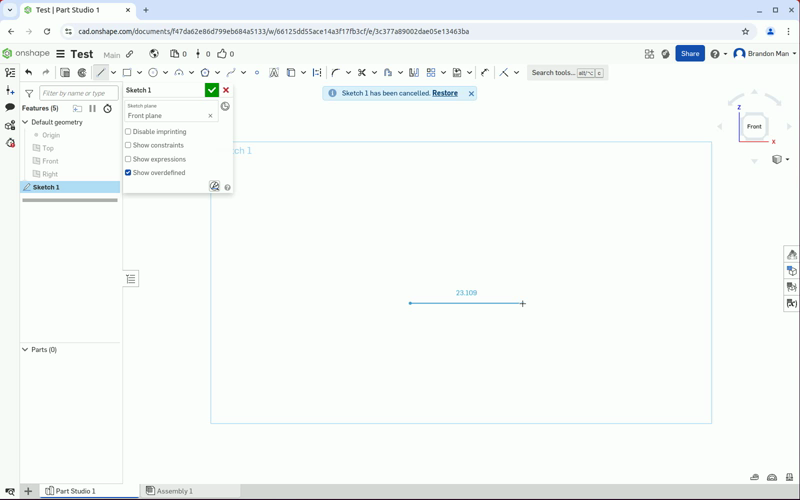
key_up(shift)
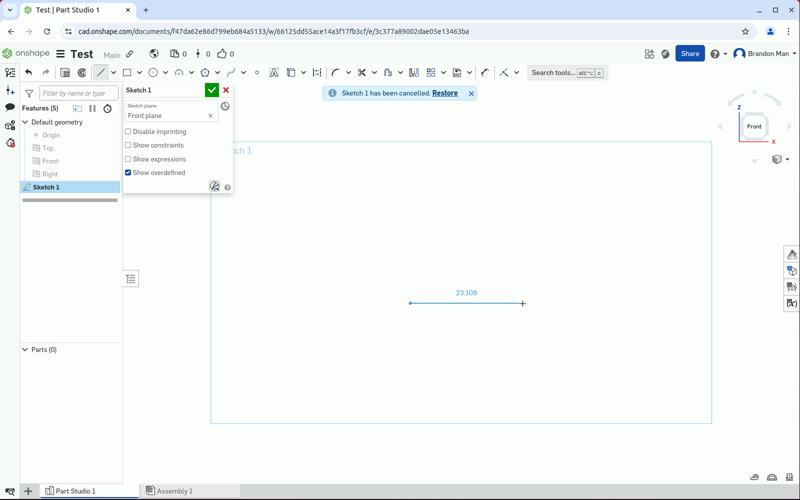
key_down(shift)
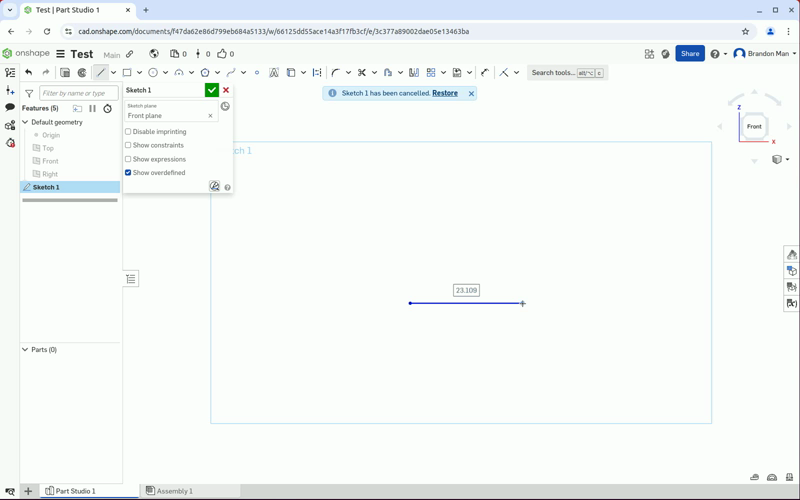
mouse_move(522, 190)
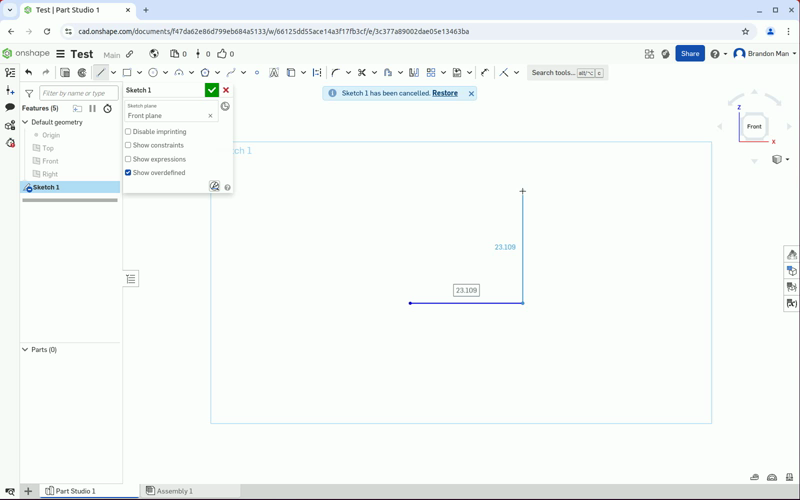
click(522, 190)
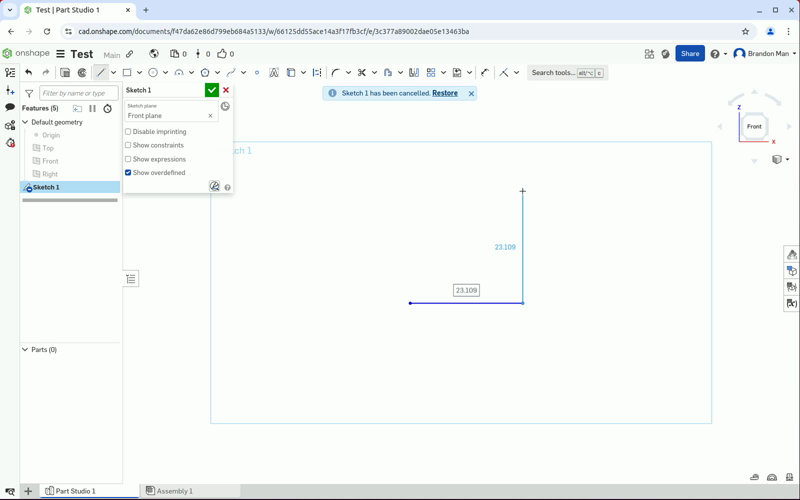
key_up(shift)
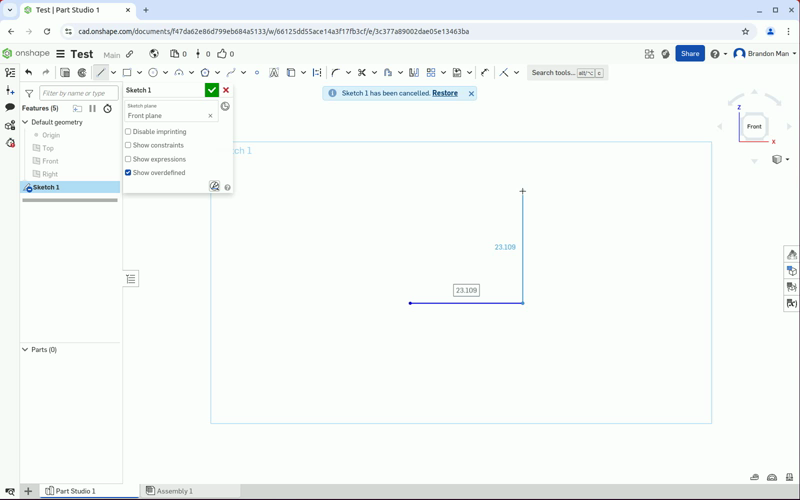
key_down(shift)
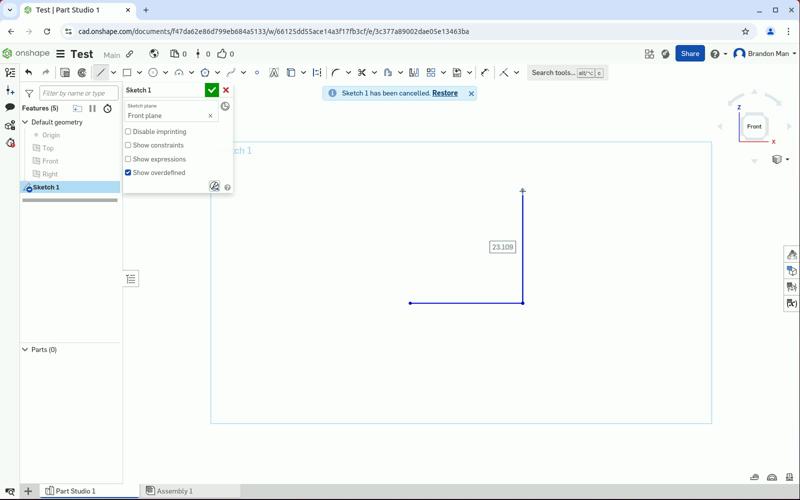
mouse_move(410, 190)
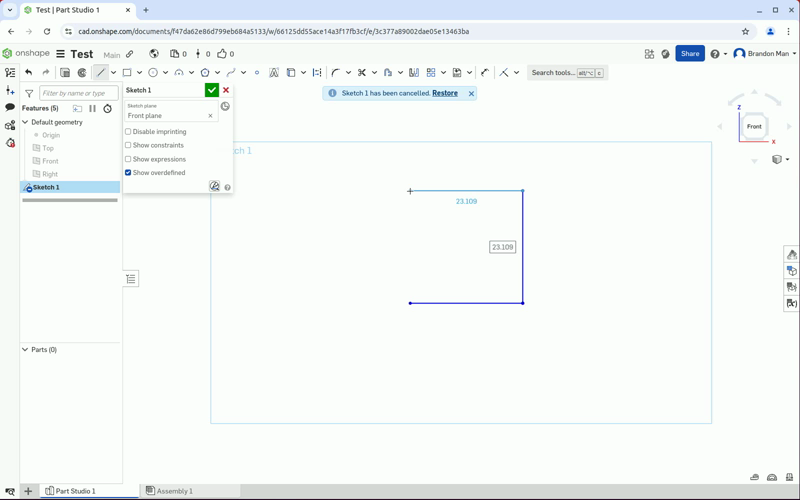
click(410, 190)
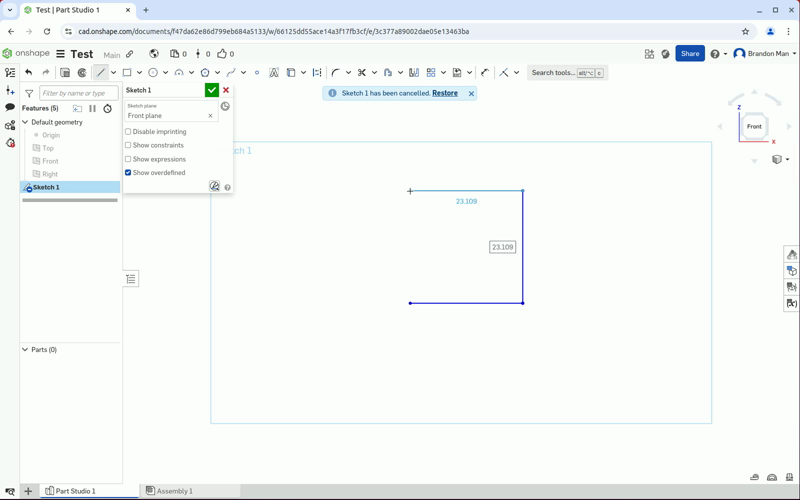
key_up(shift)
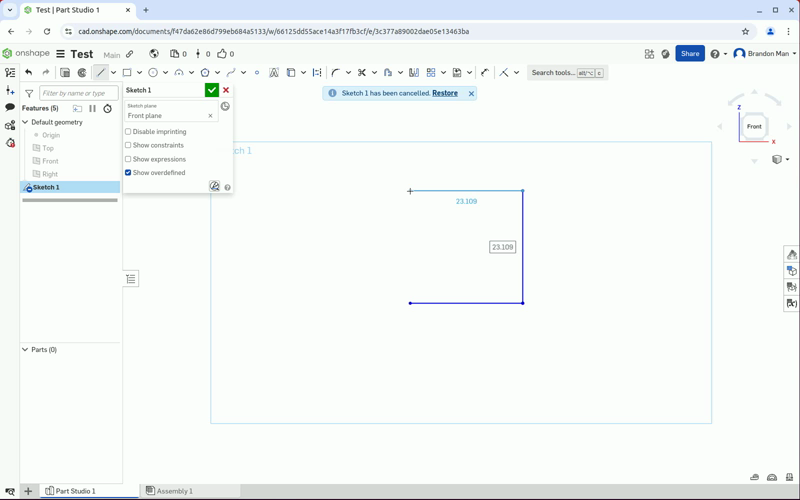
key_down(shift)
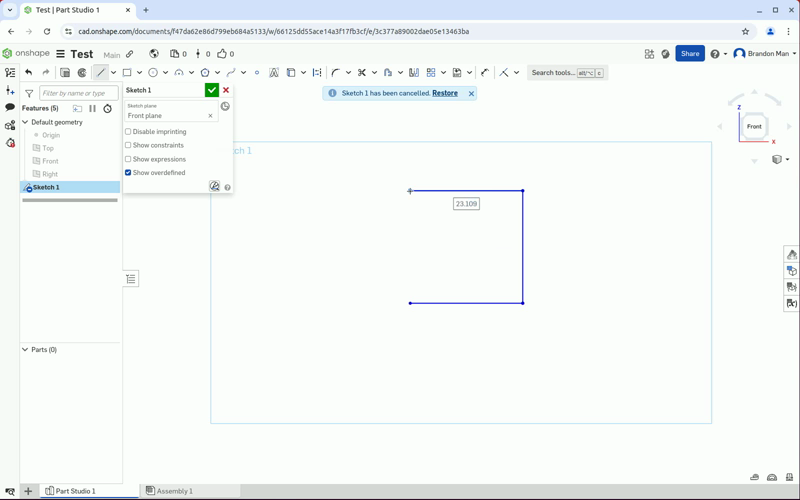
mouse_move(410, 303)
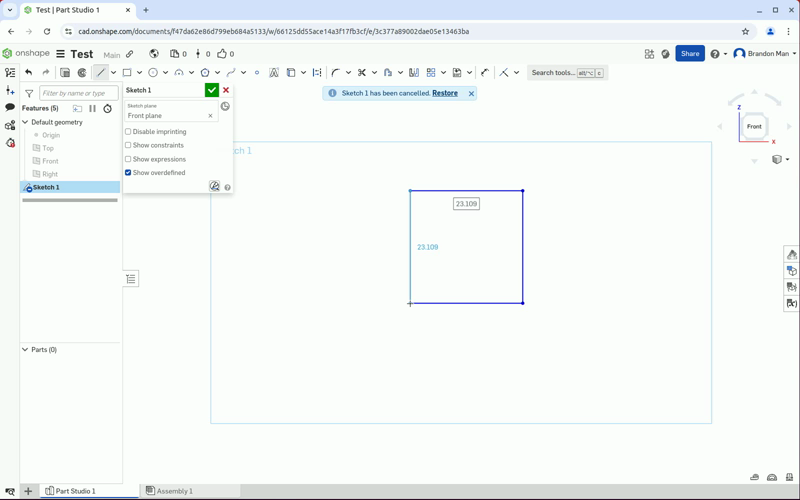
key_up(shift)
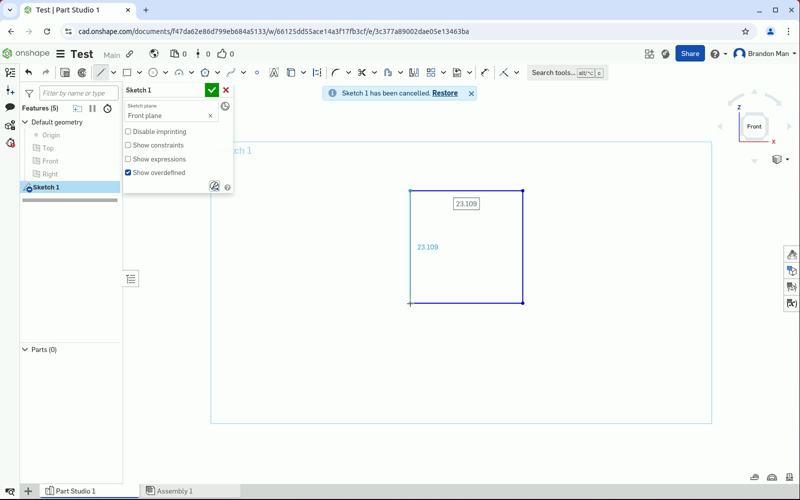
click(410, 303)
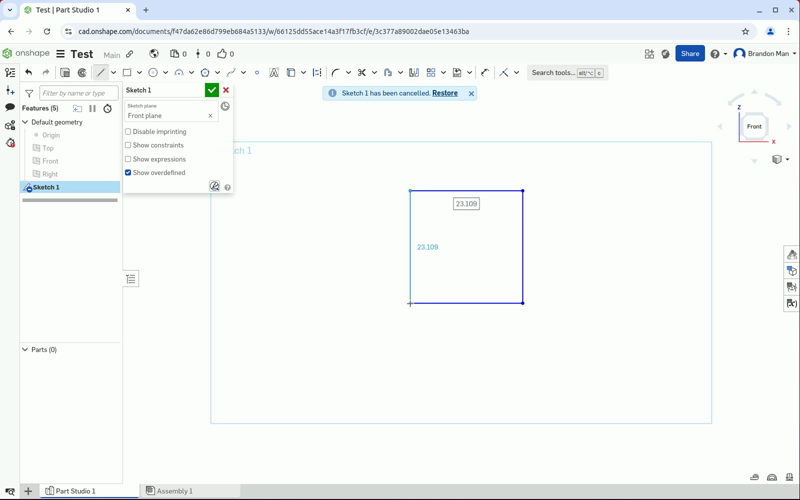
key(esc)
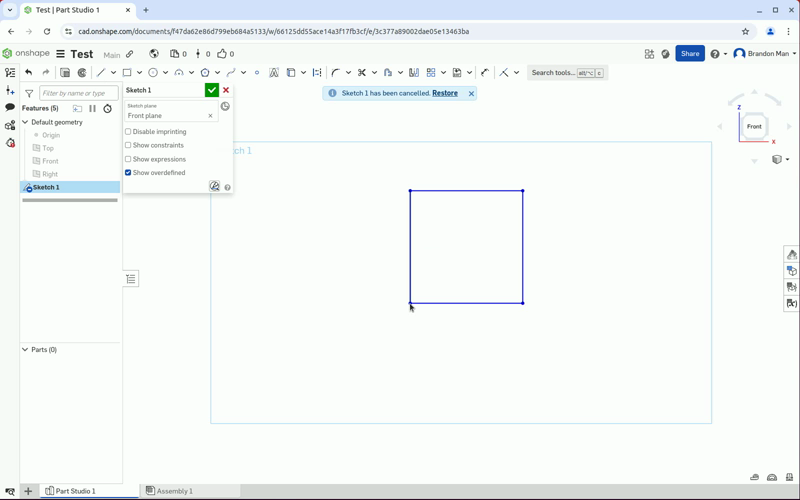
mouse_move(503, 237)
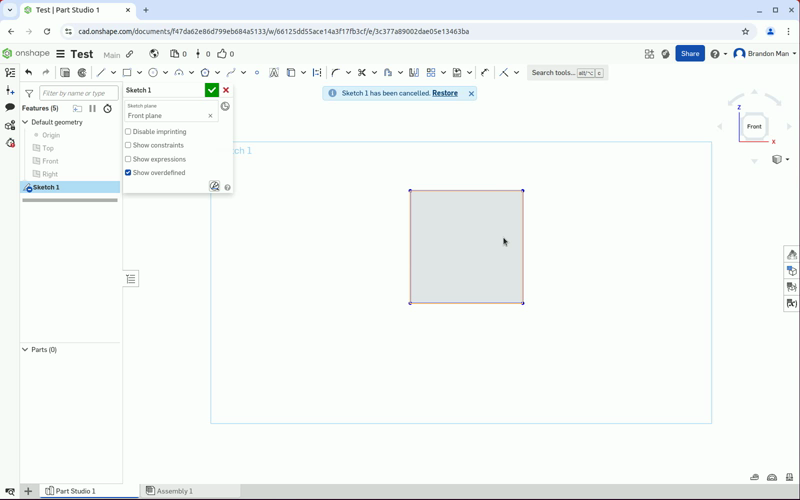
click(503, 237)
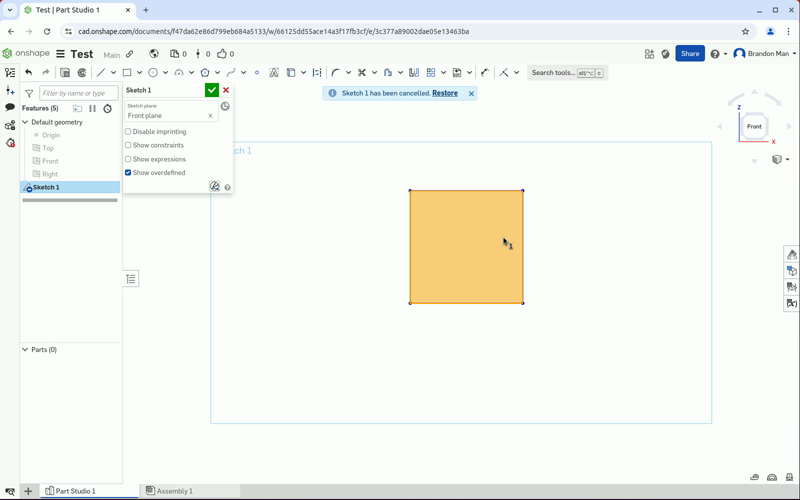
mouse_move(73, 352)
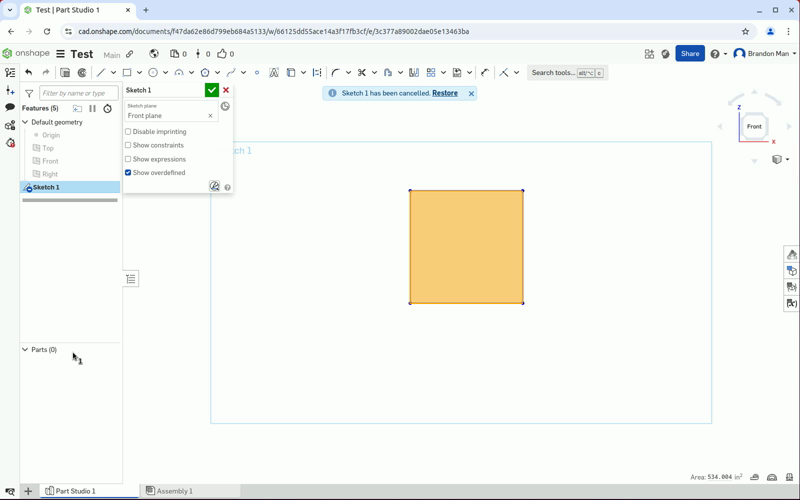
key(shift+y)
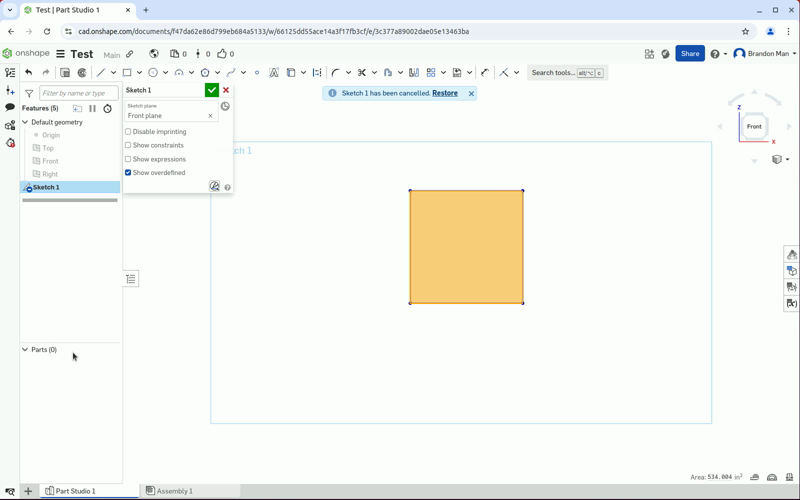
key(shift+e)
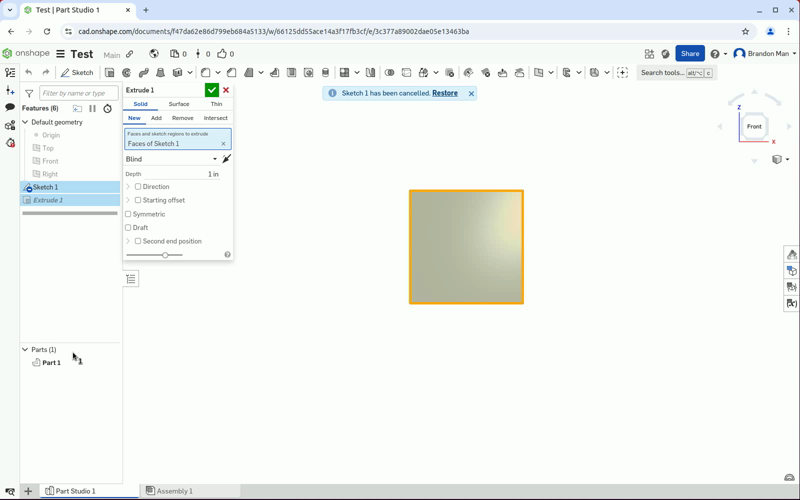
mouse_move(143, 106)
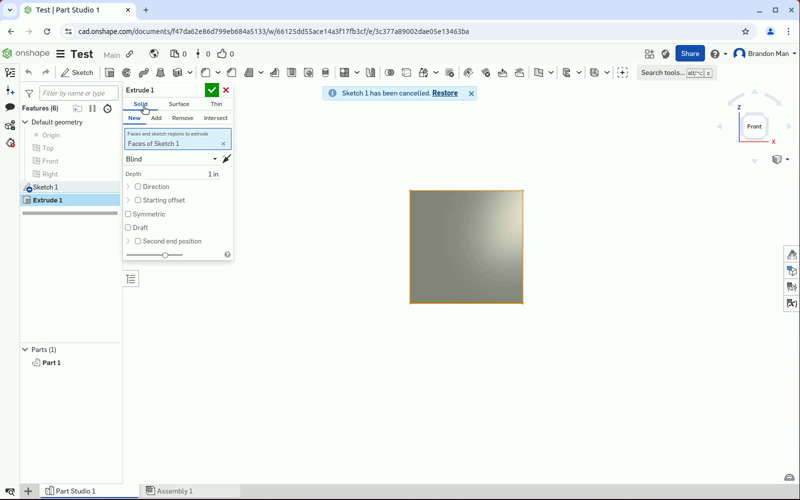
click(143, 106)
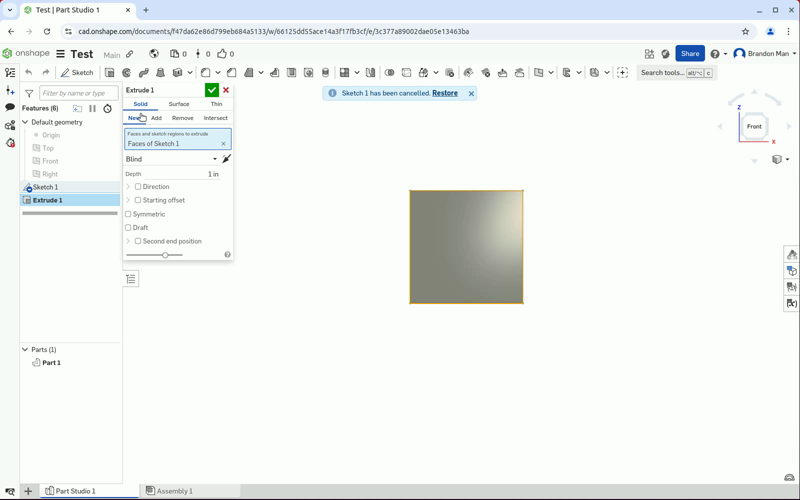
mouse_move(137, 120)
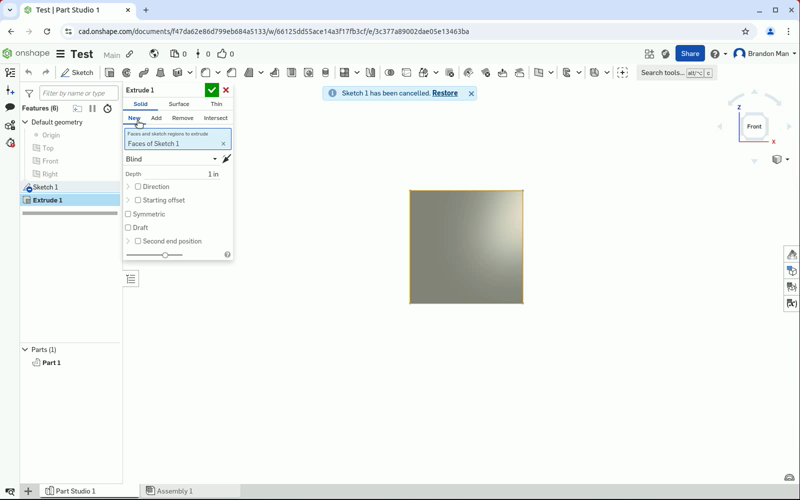
click(137, 120)
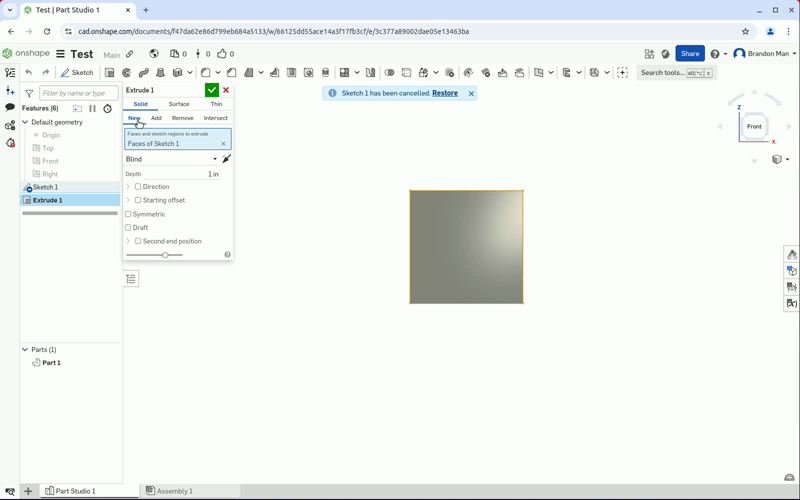
key(tab, 4)
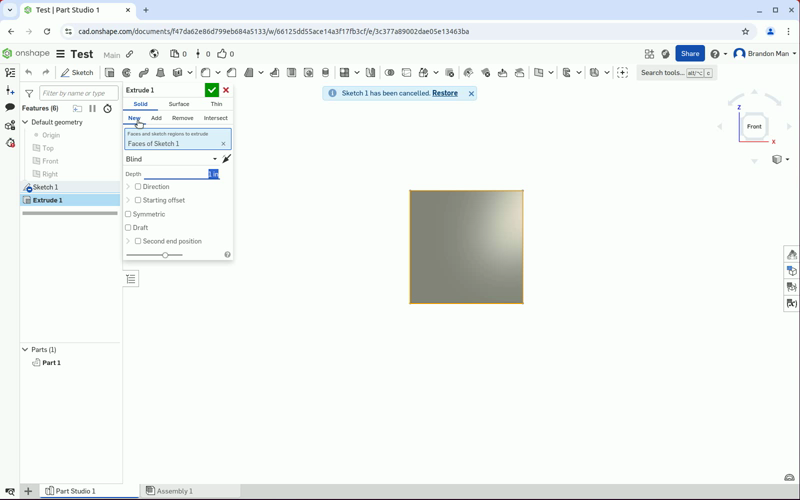
text(11.554)
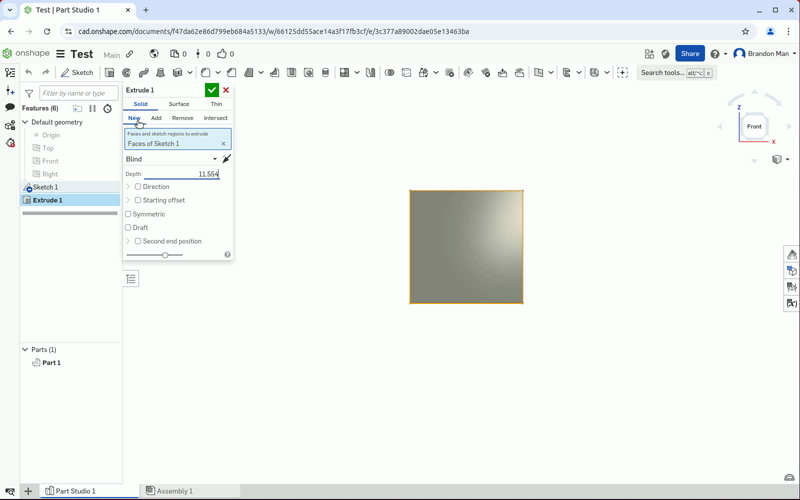
key(enter)
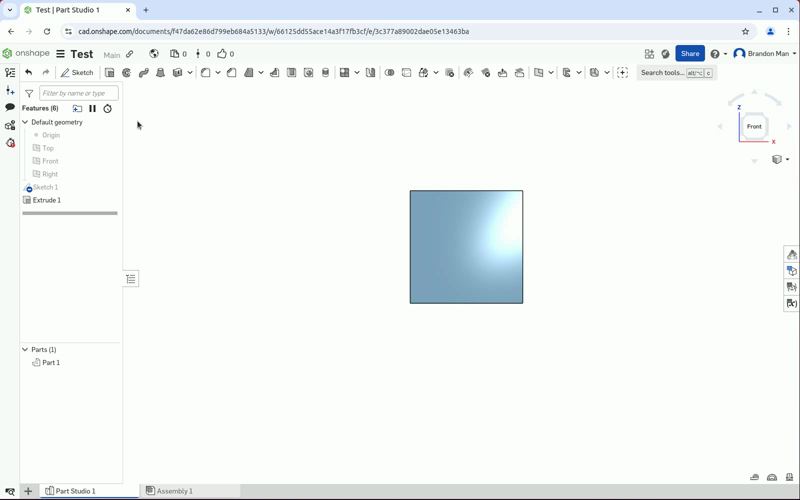
key(shift+h)
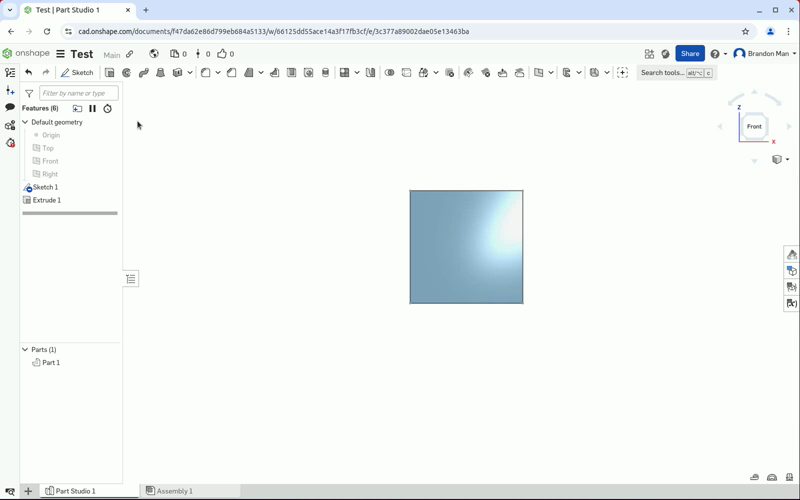
key(shift+h)
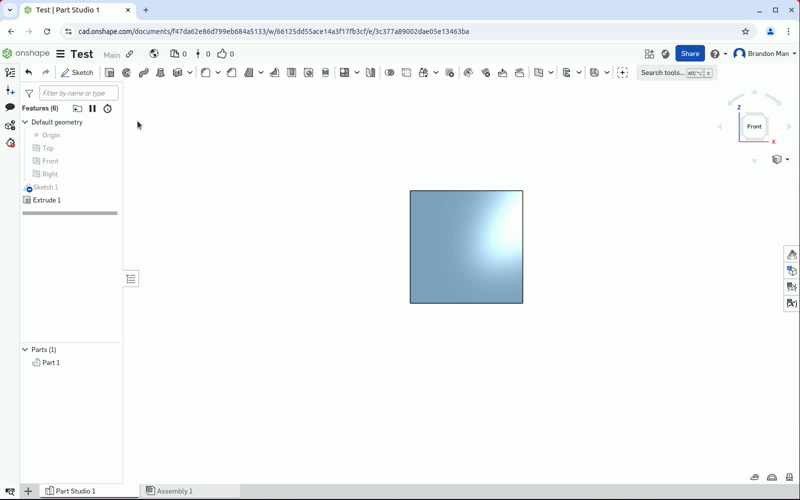
mouse_move(73, 189)
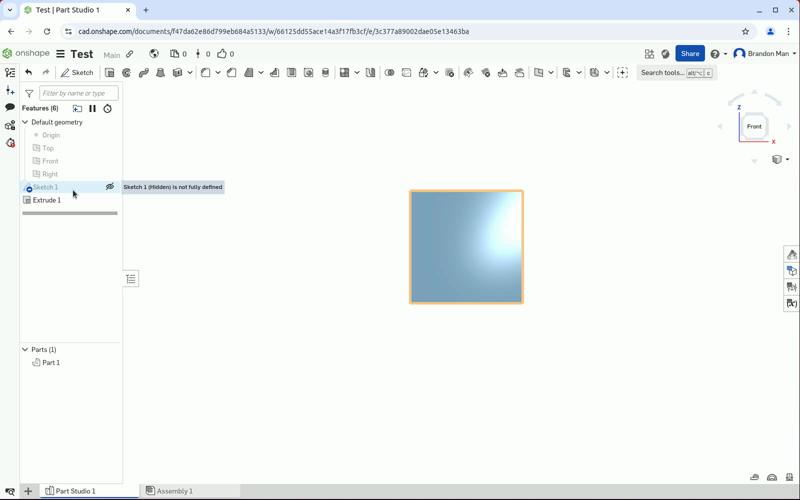
click(73, 189)
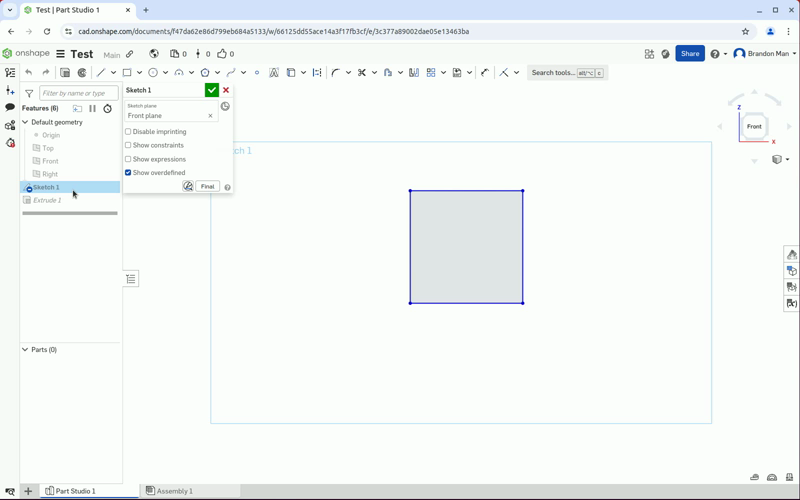
mouse_move(229, 92)
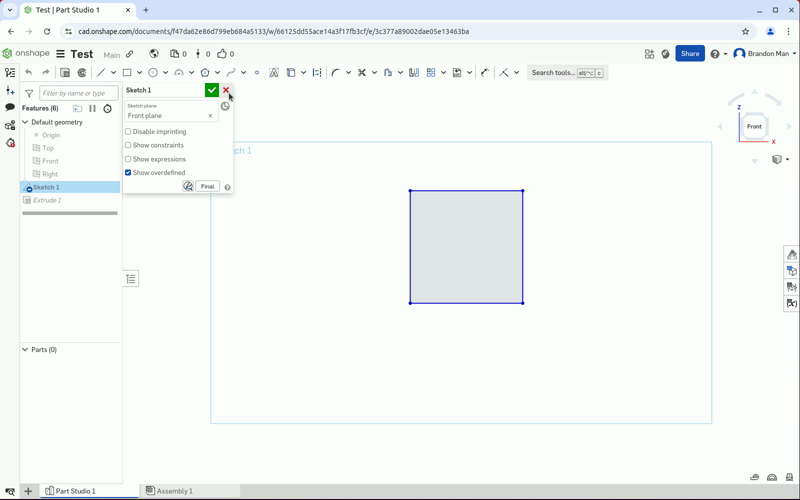
click(229, 92)
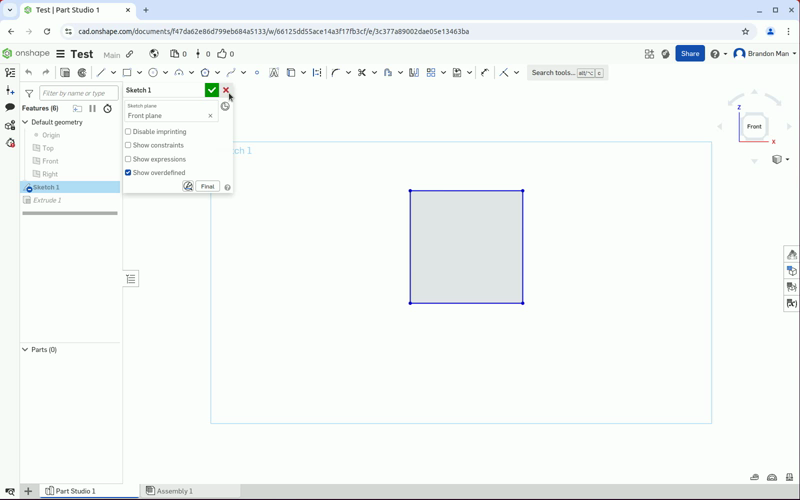
key(shift+s)
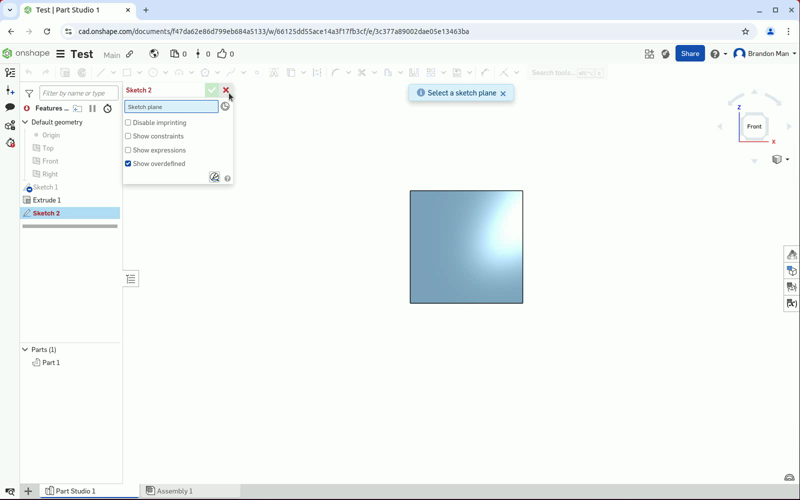
mouse_move(73, 163)
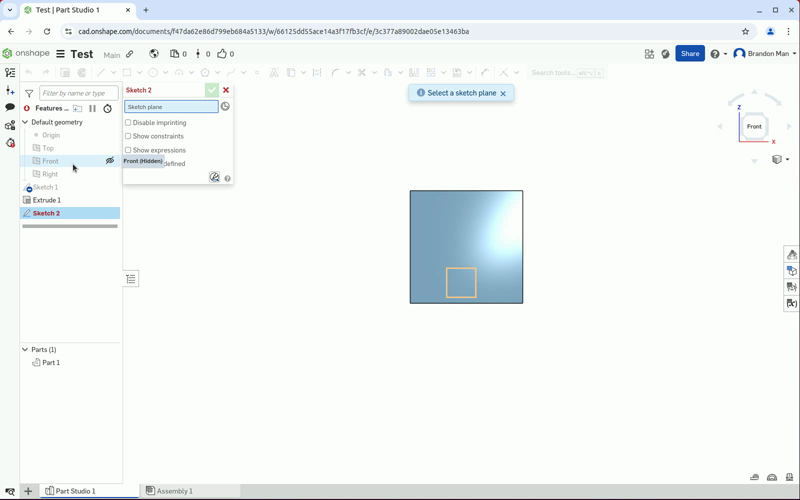
click(73, 163)
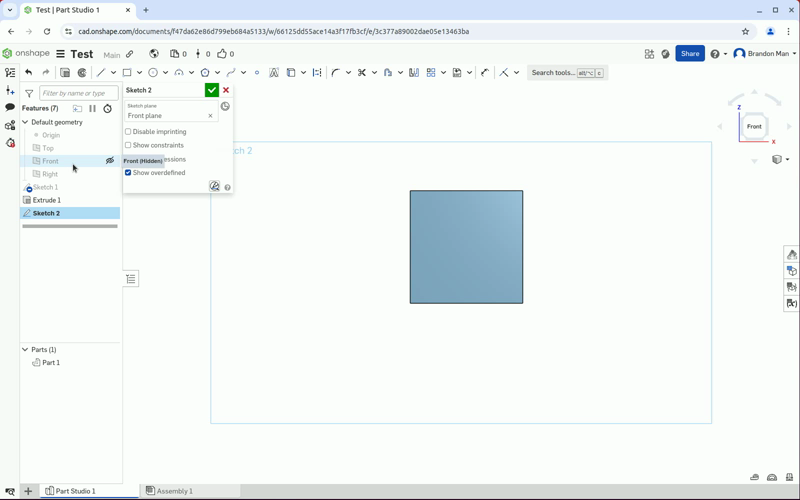
mouse_move(73, 352)
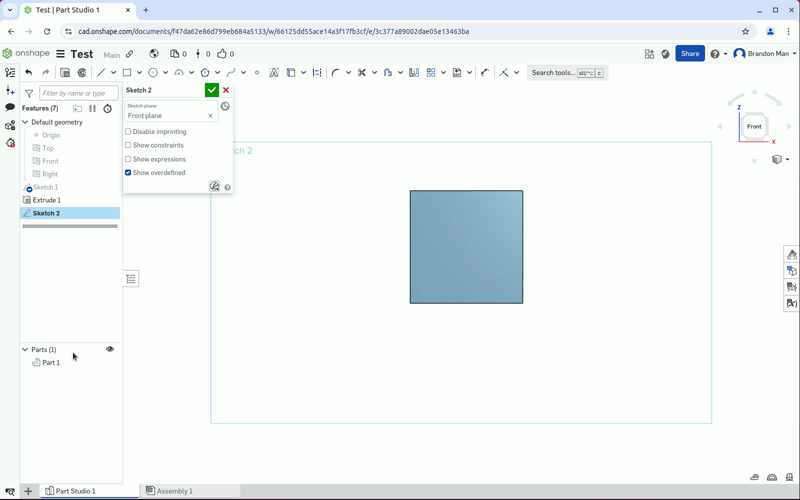
key(y)
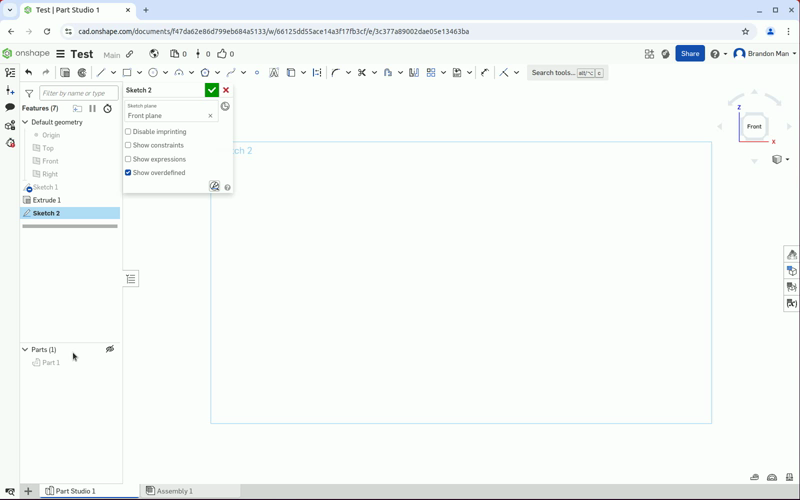
key(l)
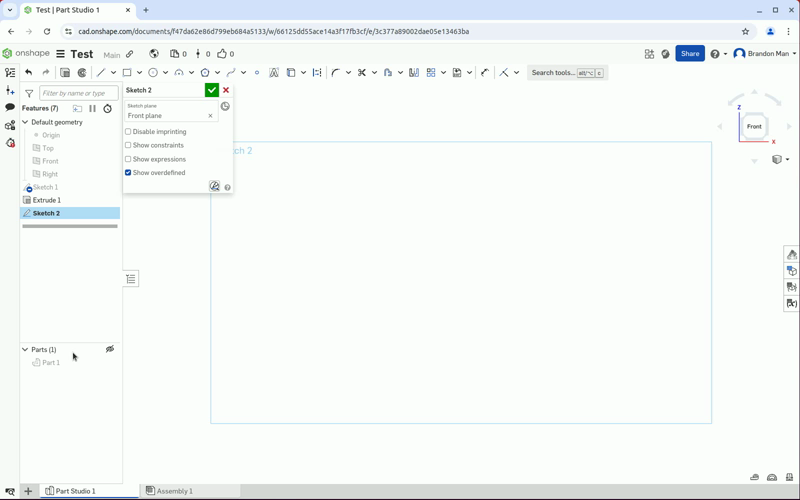
key_down(shift)
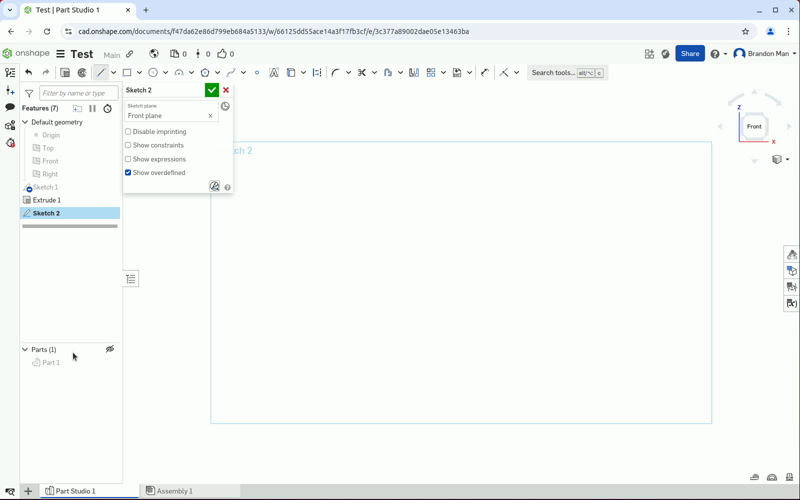
mouse_move(411, 303)
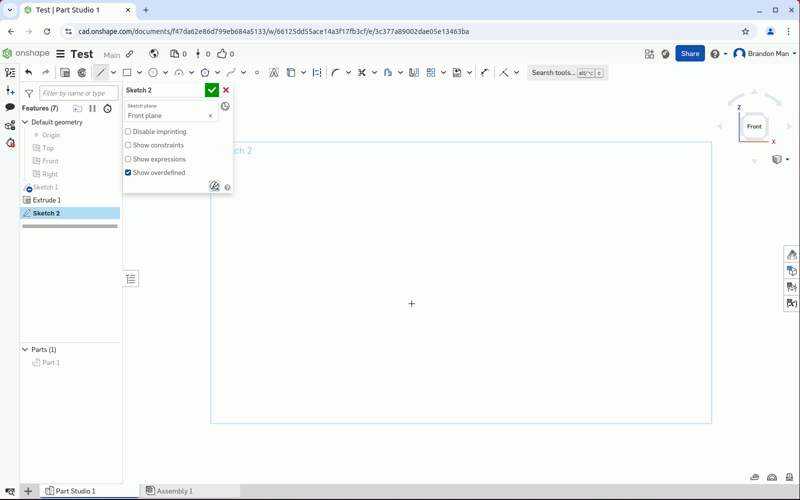
click(411, 303)
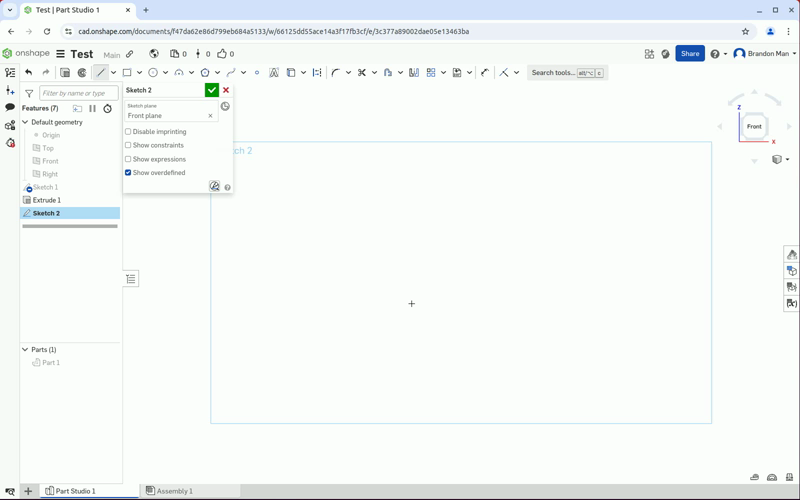
key_up(shift)
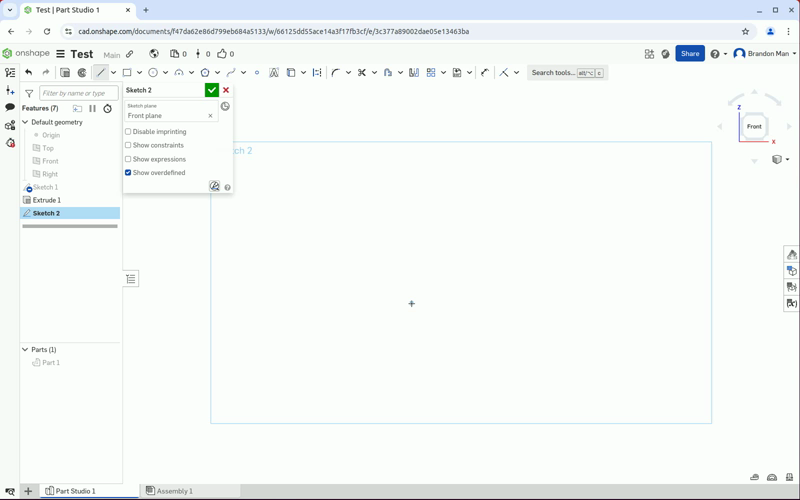
key_down(shift)
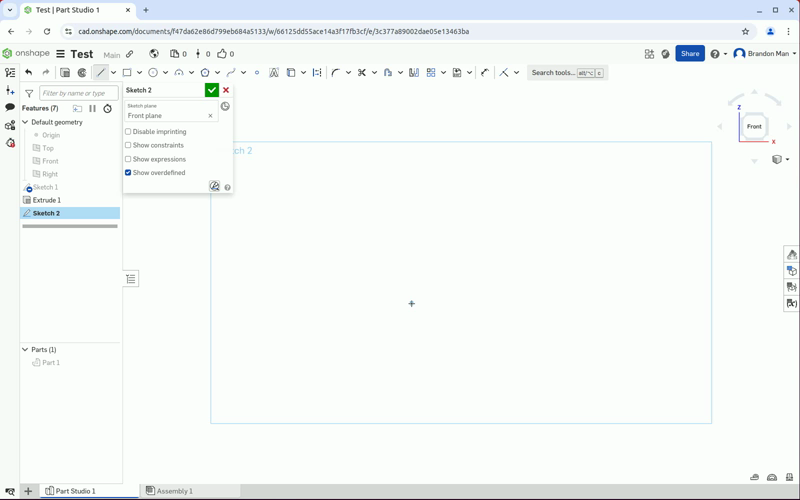
mouse_move(441, 303)
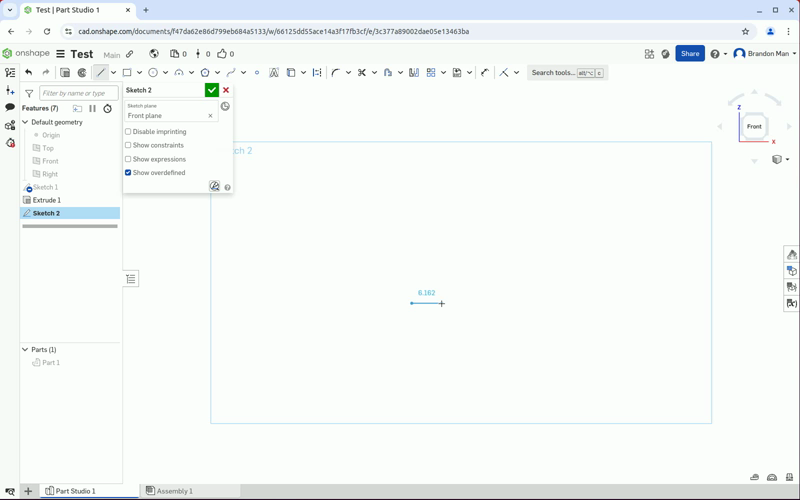
mouse_move(468, 303)
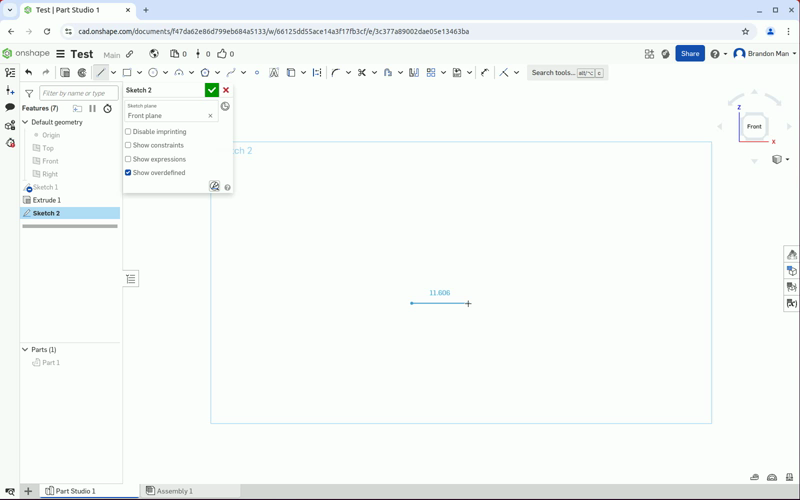
click(468, 303)
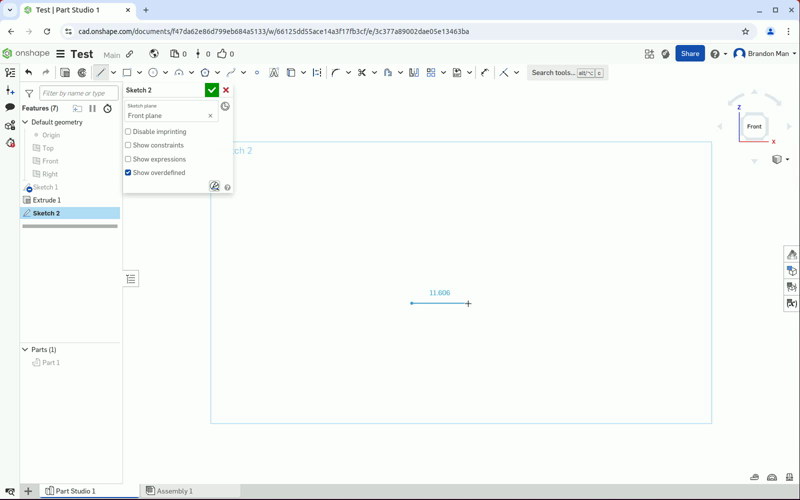
key_up(shift)
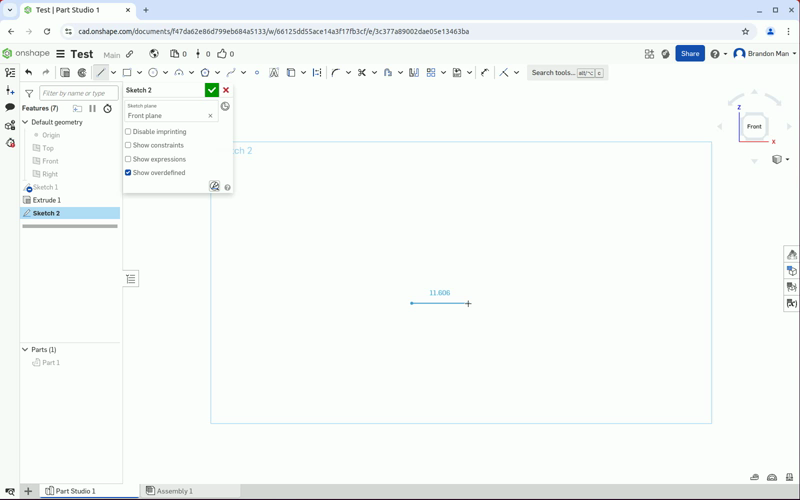
key_down(shift)
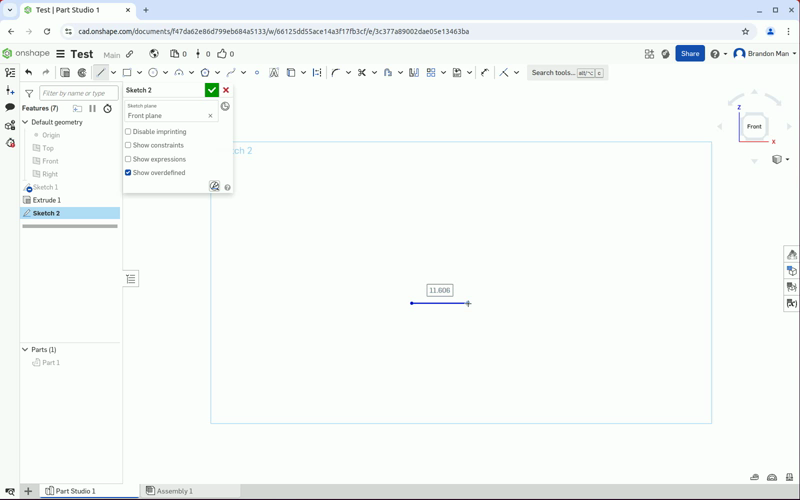
mouse_move(498, 303)
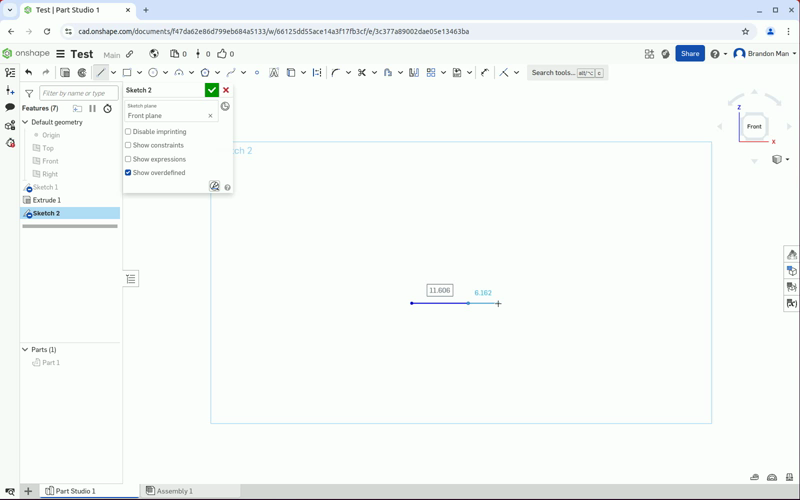
mouse_move(468, 246)
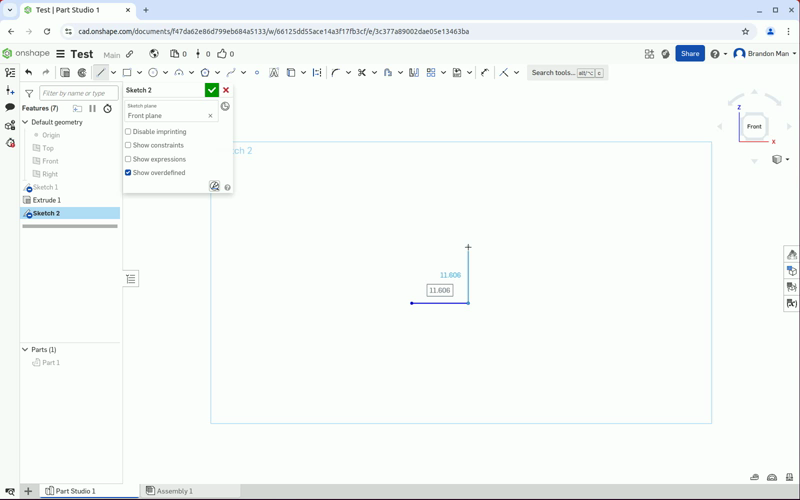
click(468, 246)
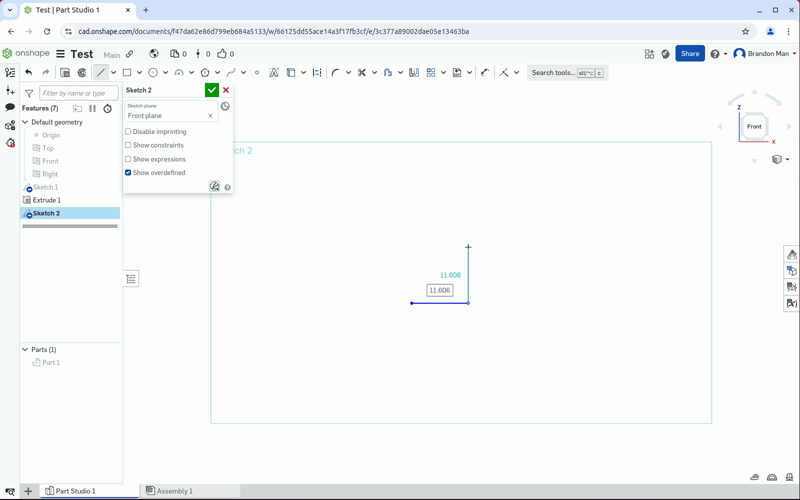
key_up(shift)
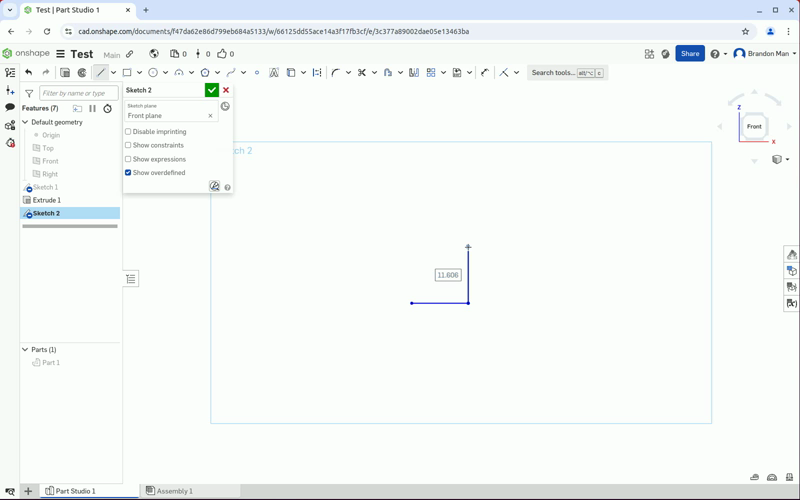
key_down(shift)
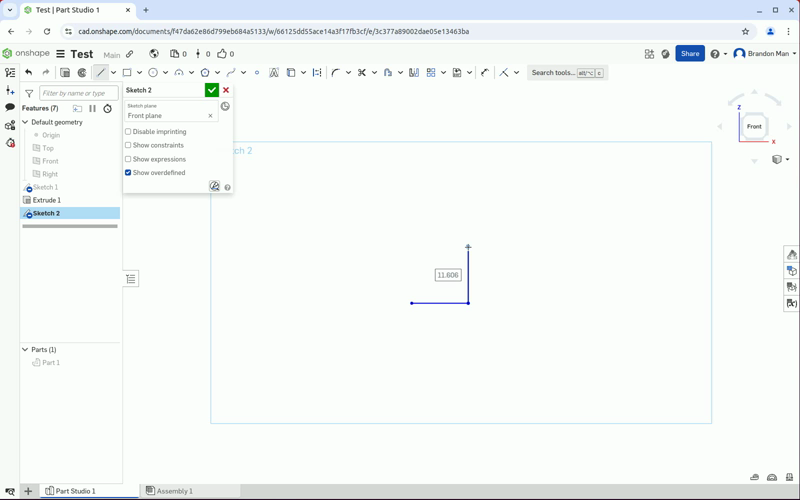
mouse_move(498, 246)
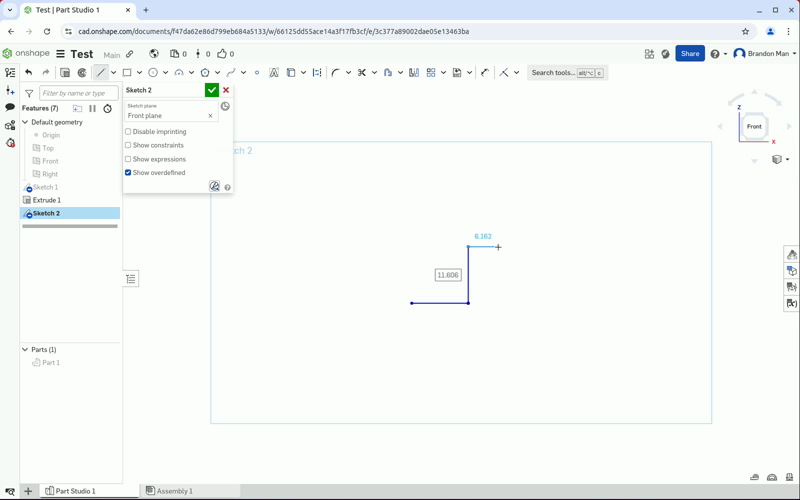
mouse_move(411, 246)
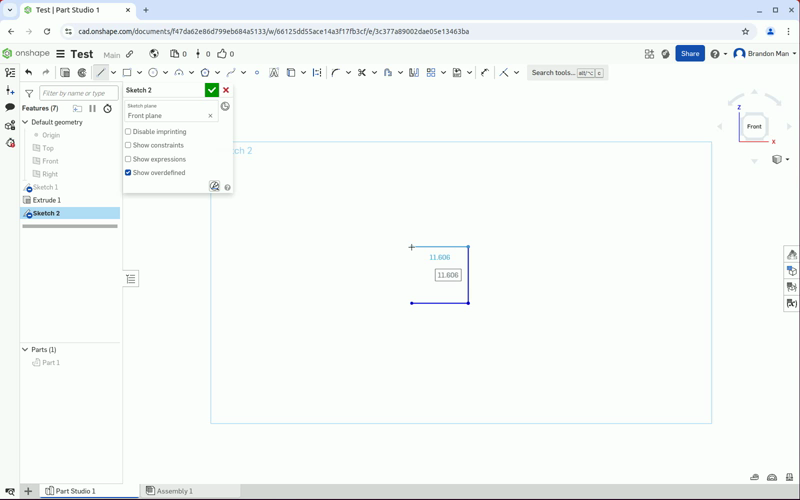
click(411, 246)
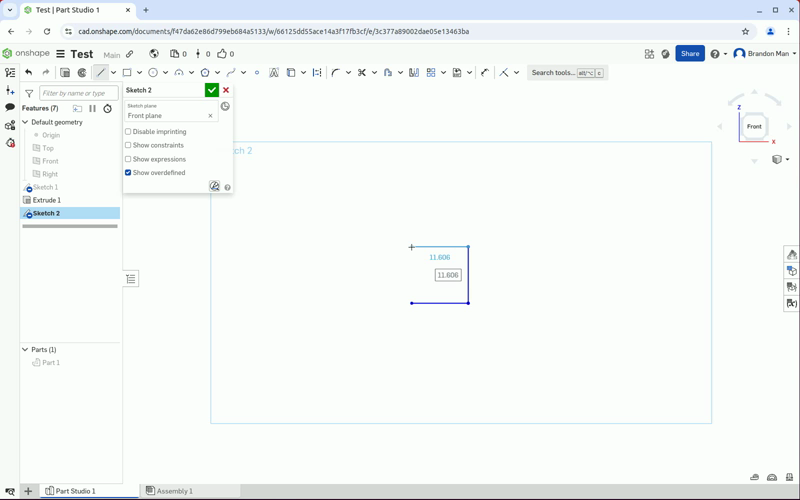
key_up(shift)
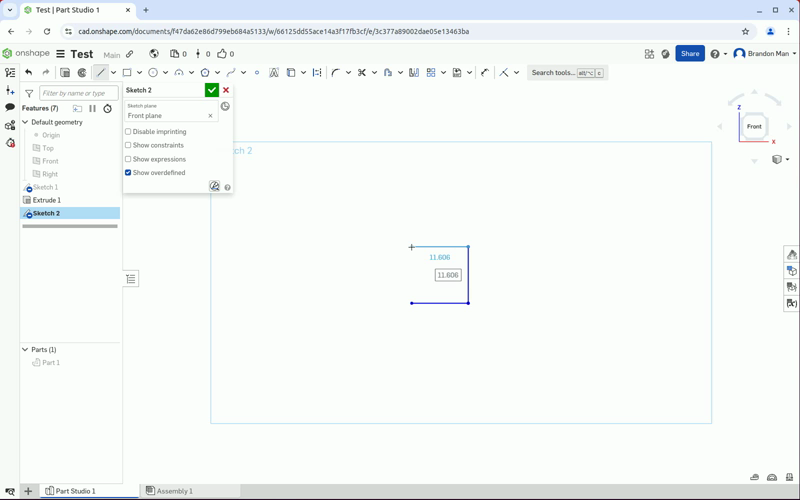
mouse_move(441, 246)
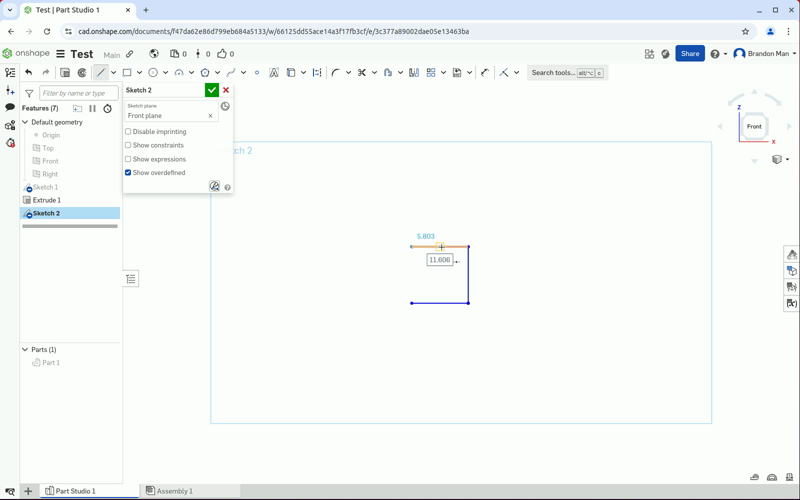
key_down(shift)
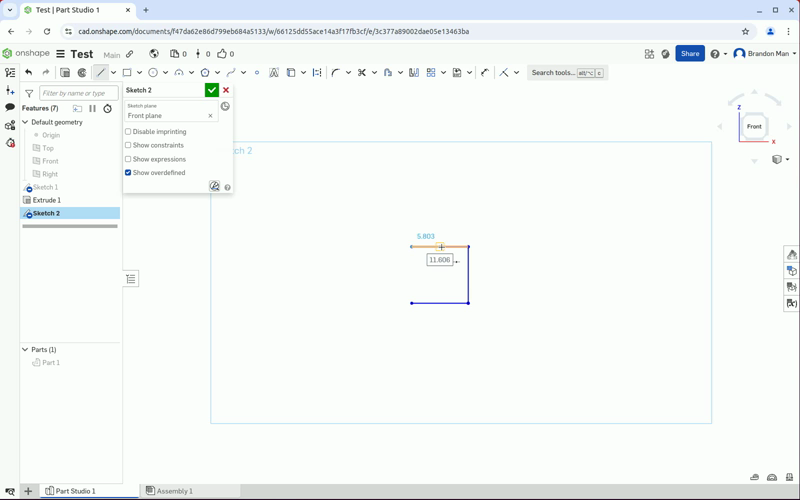
mouse_move(411, 303)
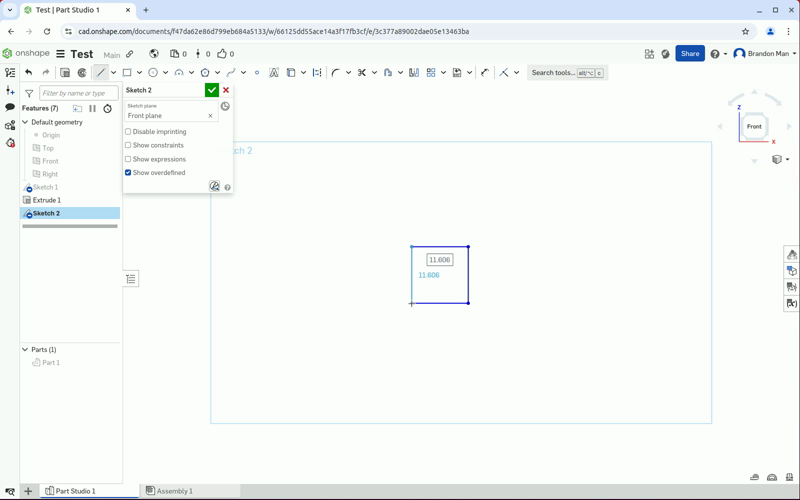
key_up(shift)
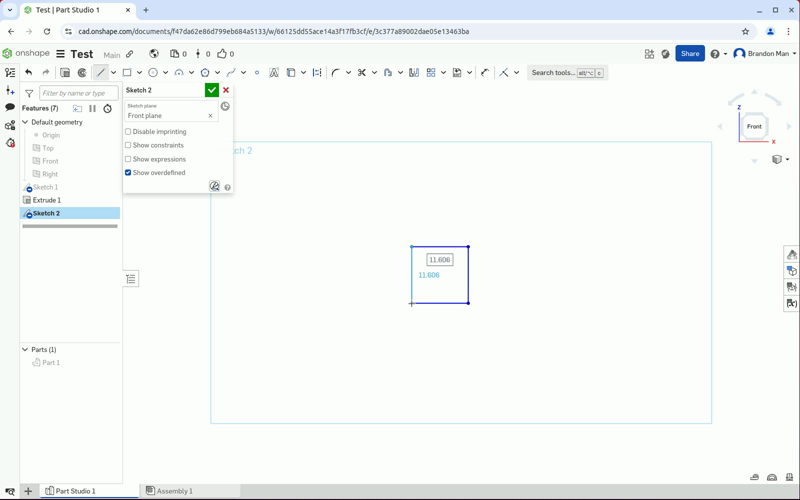
click(411, 303)
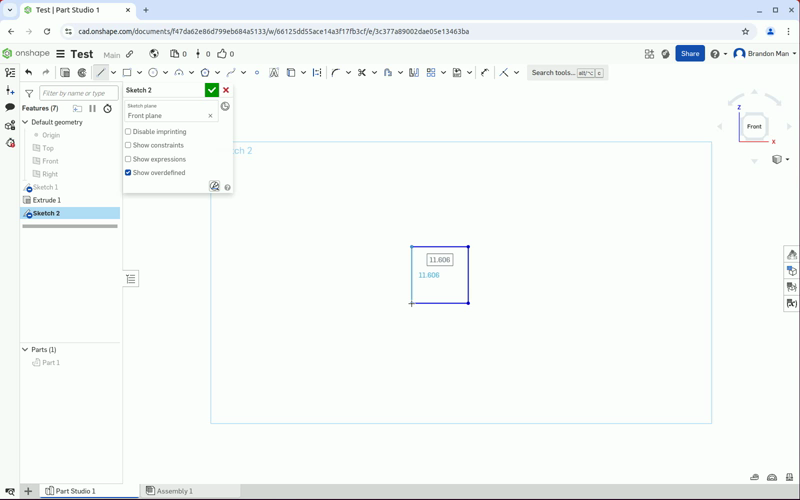
key(esc)
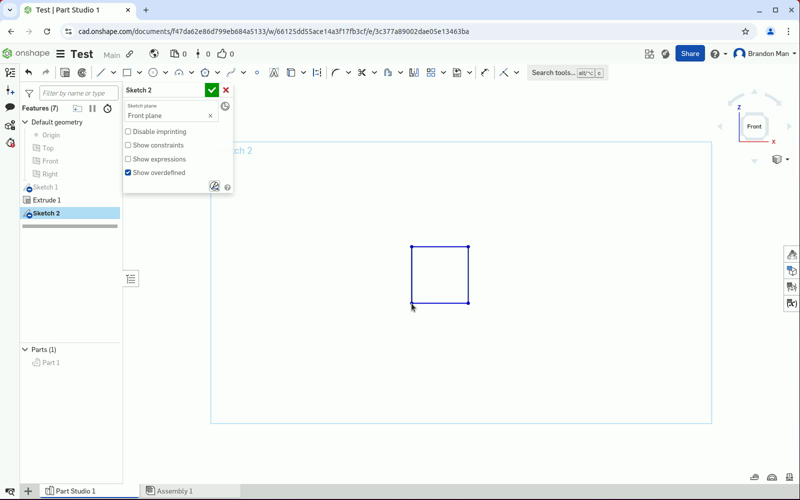
mouse_move(441, 297)
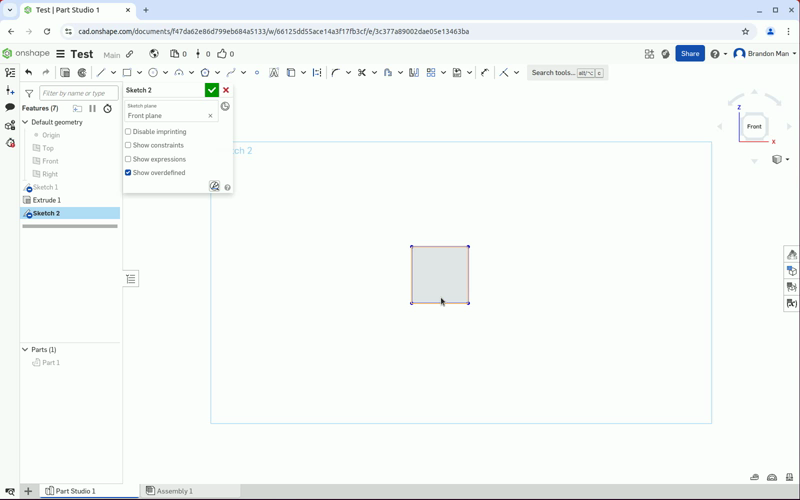
click(441, 297)
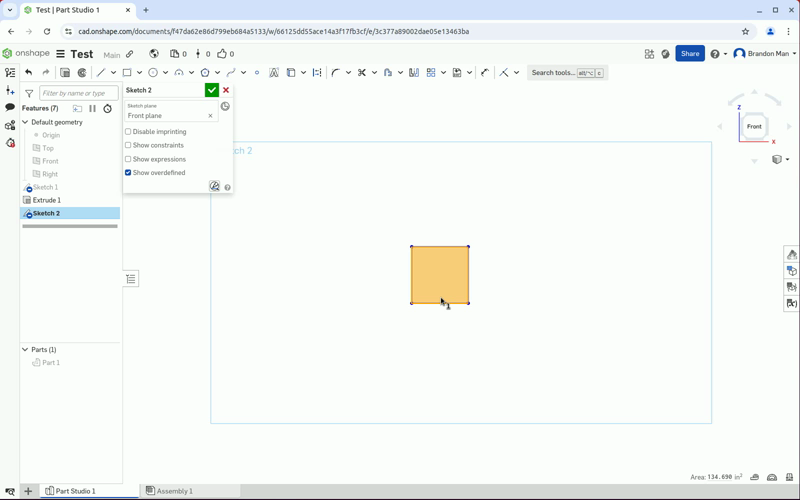
mouse_move(73, 352)
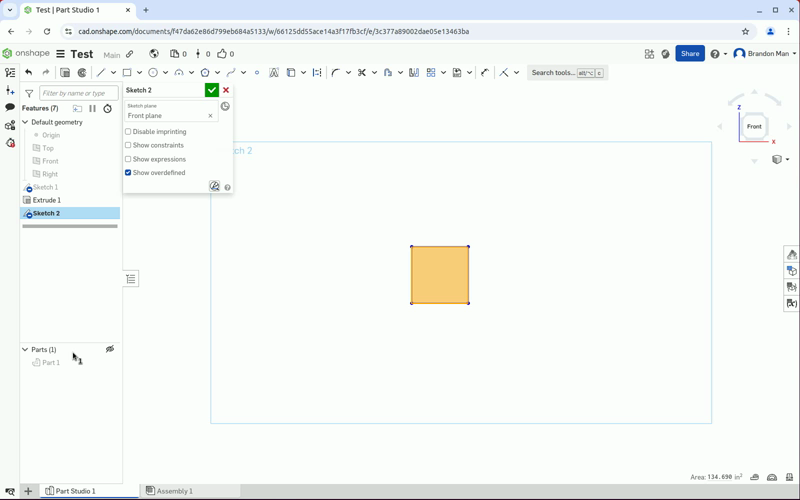
key(shift+y)
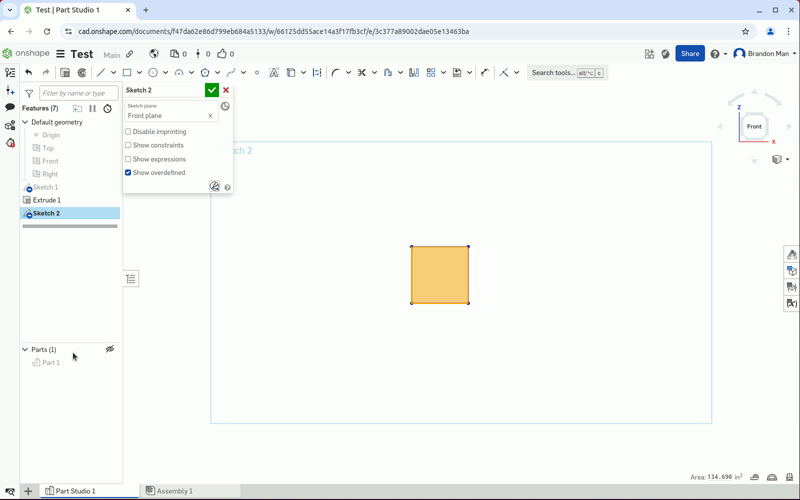
key(shift+e)
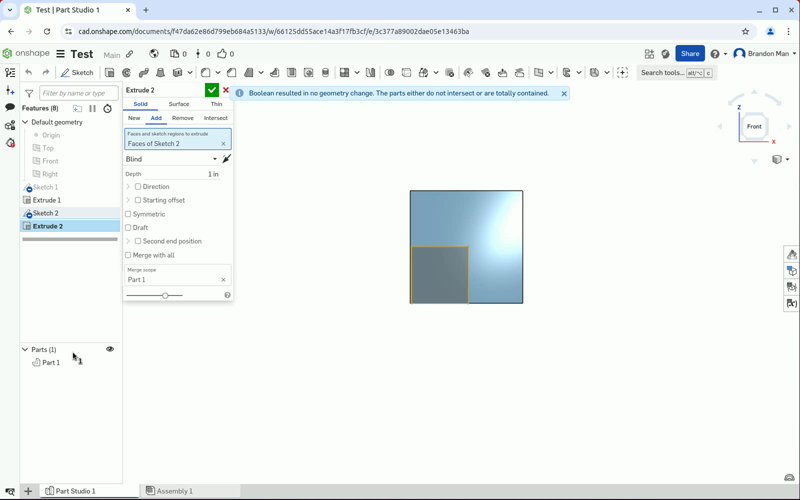
mouse_move(143, 106)
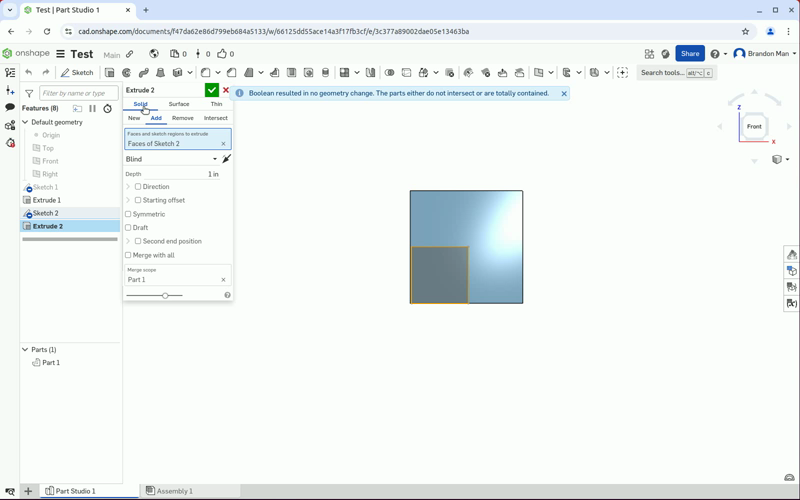
click(143, 106)
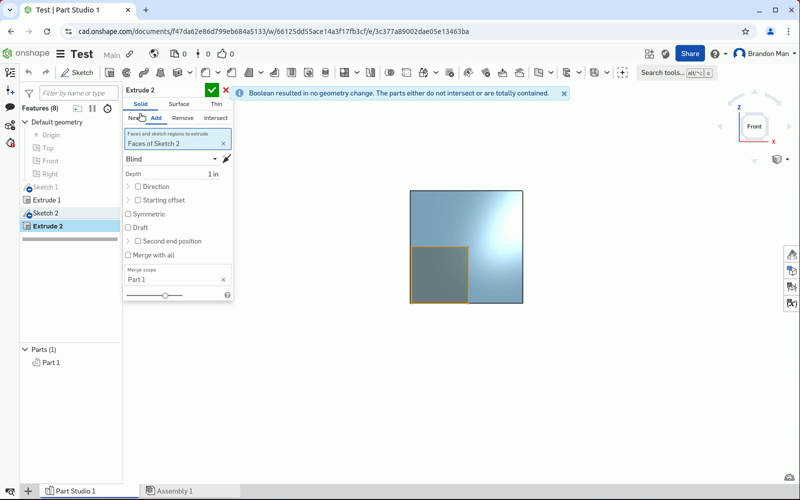
mouse_move(137, 120)
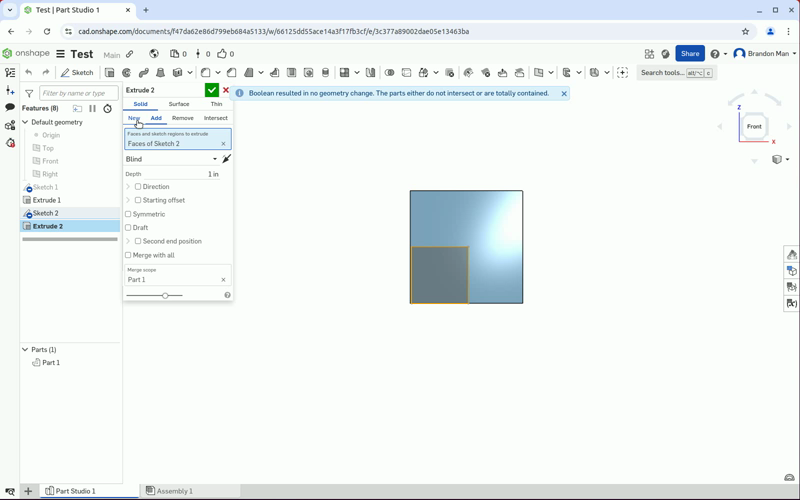
click(137, 120)
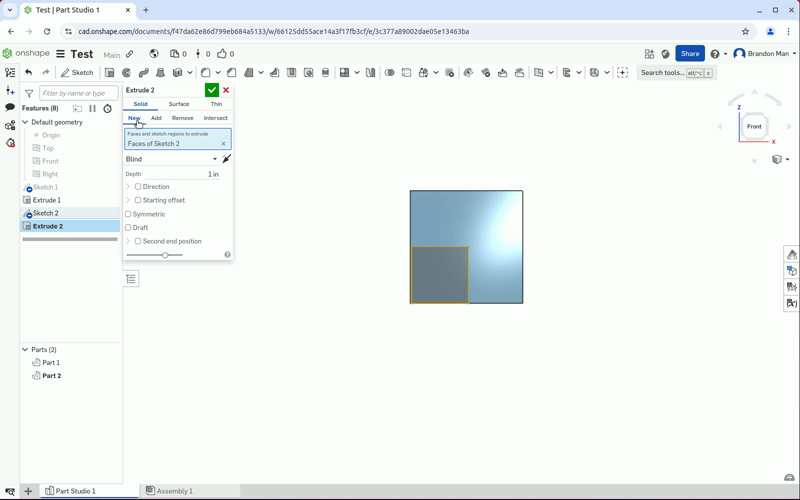
key(tab, 4)
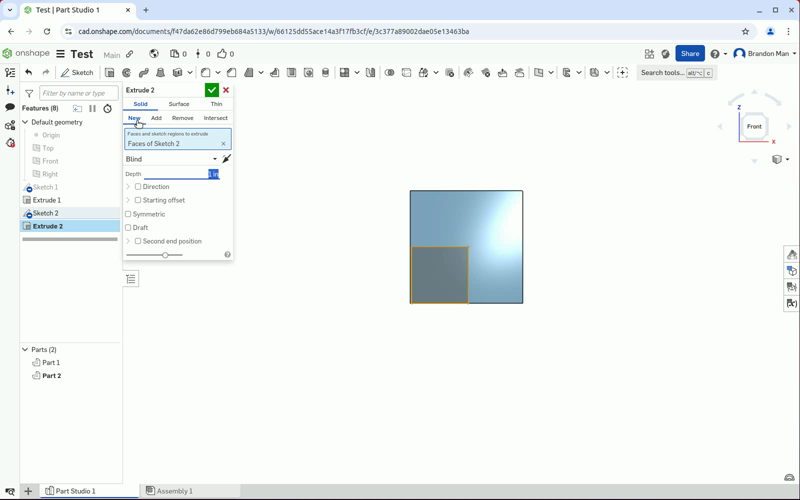
text(23.108)
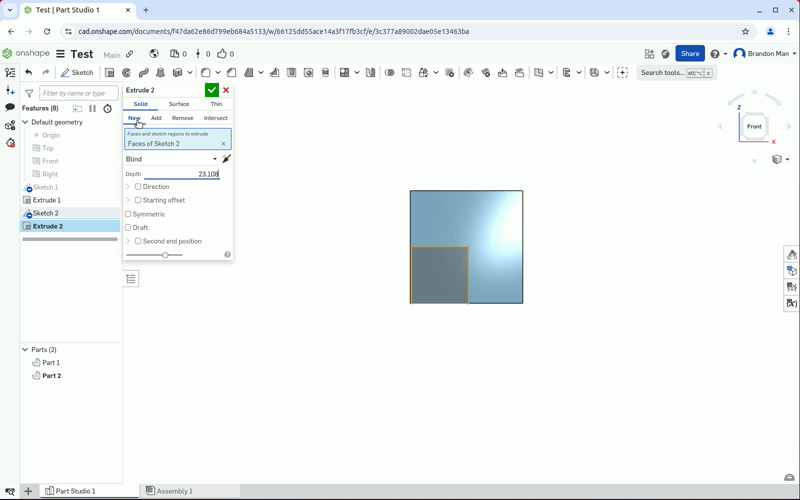
key(enter)
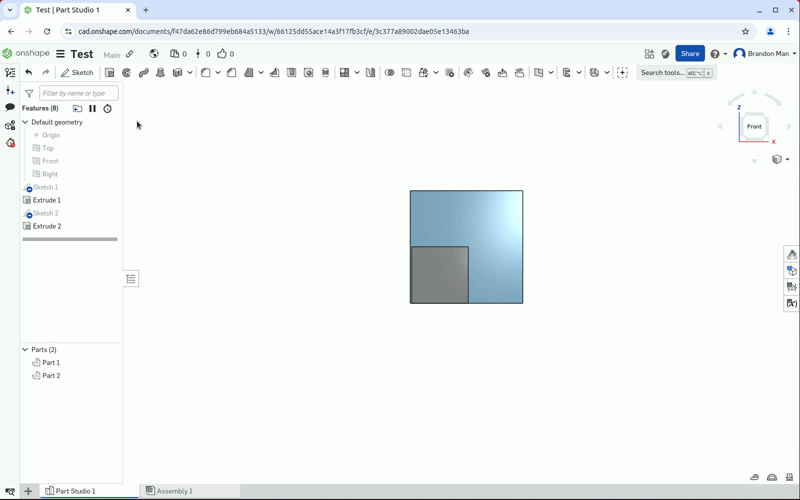
key(shift+h)
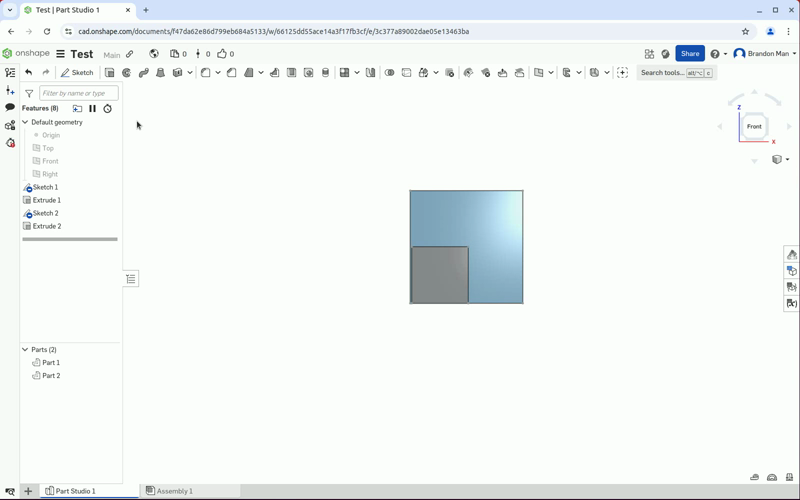
key(shift+h)
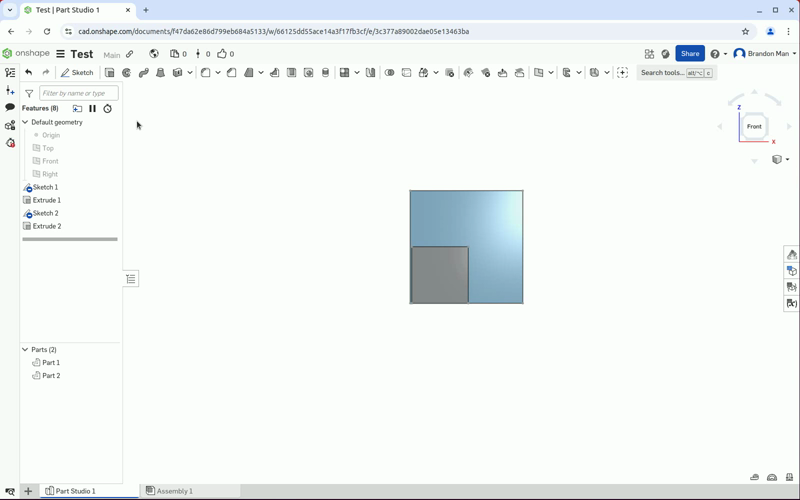
key(shift+7)
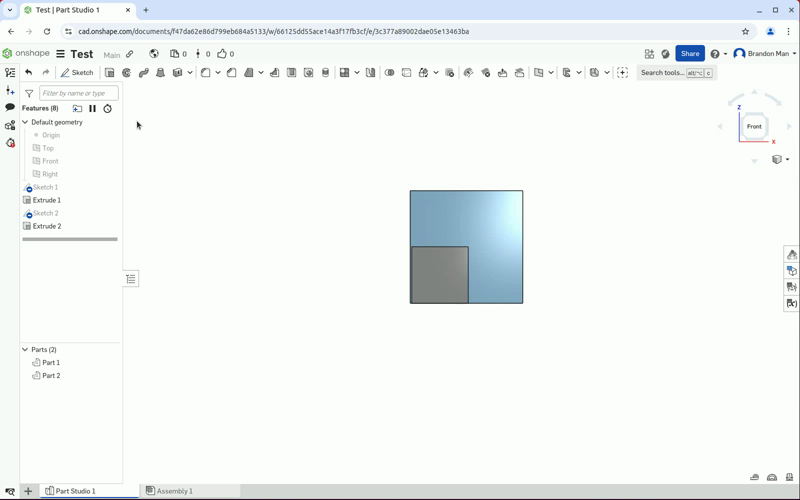
key(left, 2)
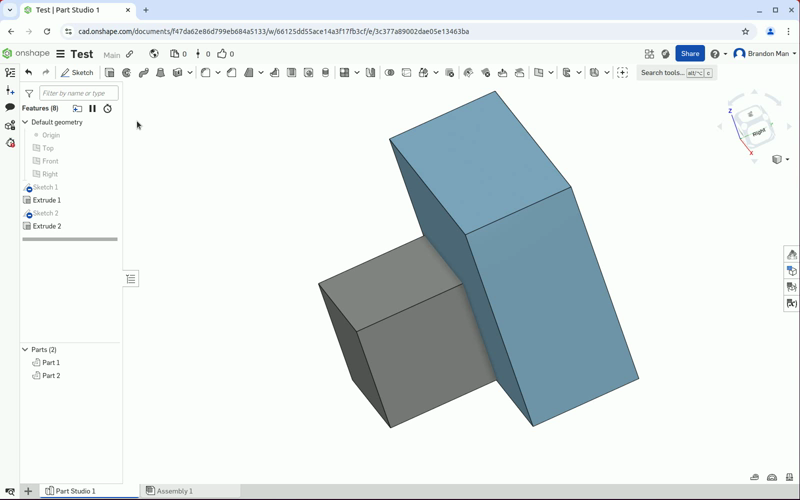
key(down, 2)
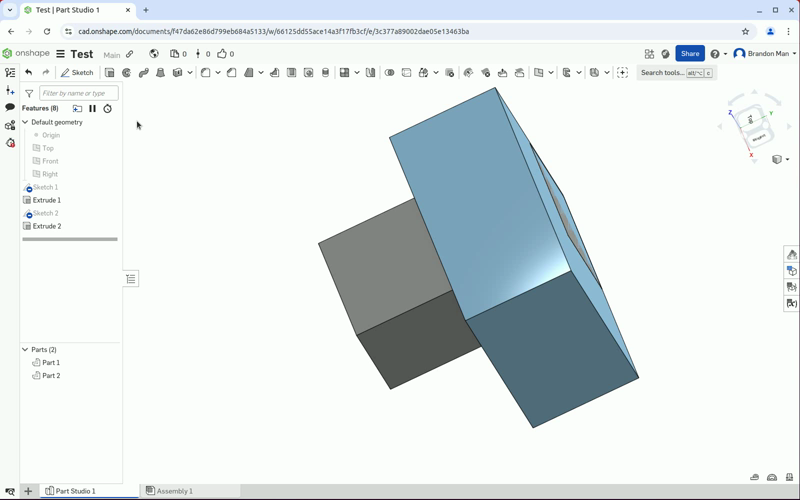
key(up, 2)
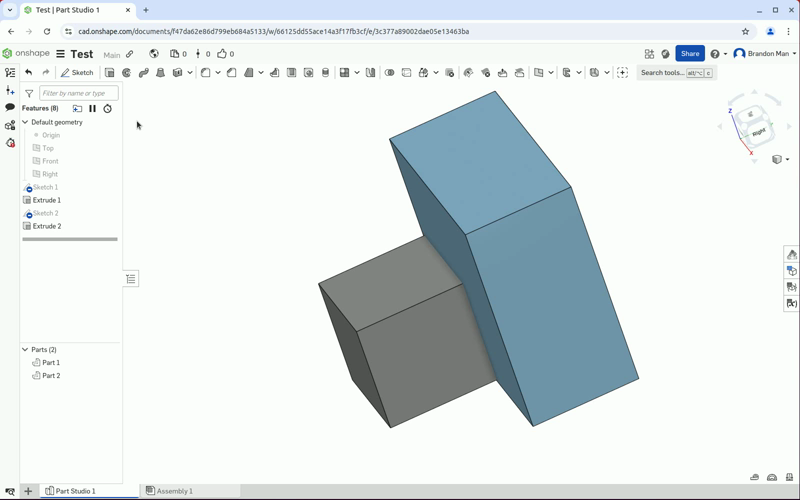
key(right, 2)
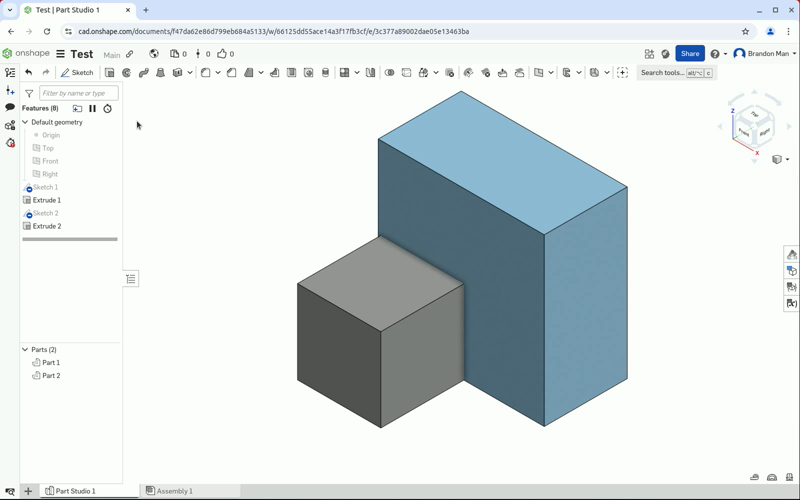
mouse_move(73, 189)
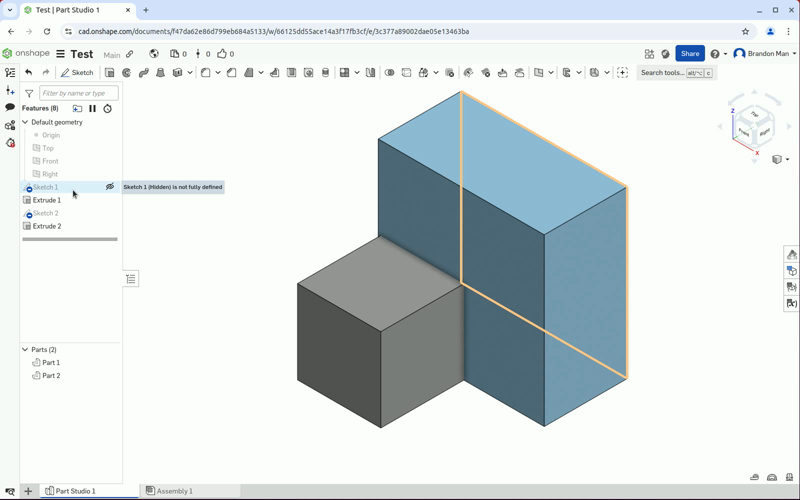
click(73, 189)